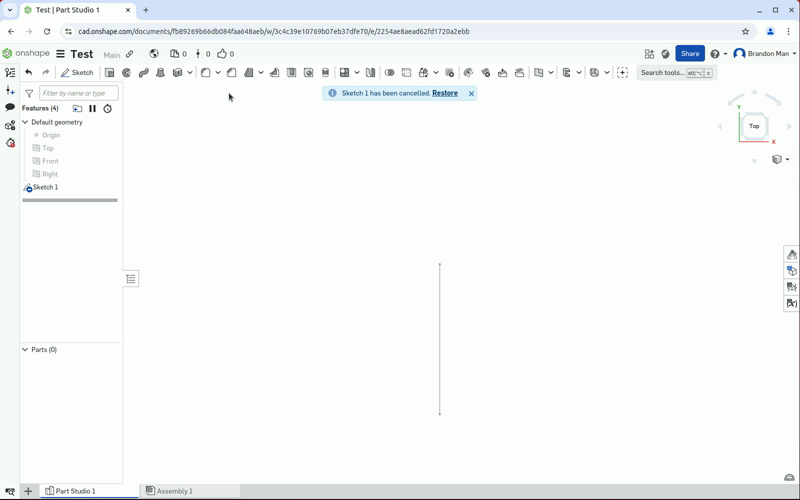
key(shift+h)
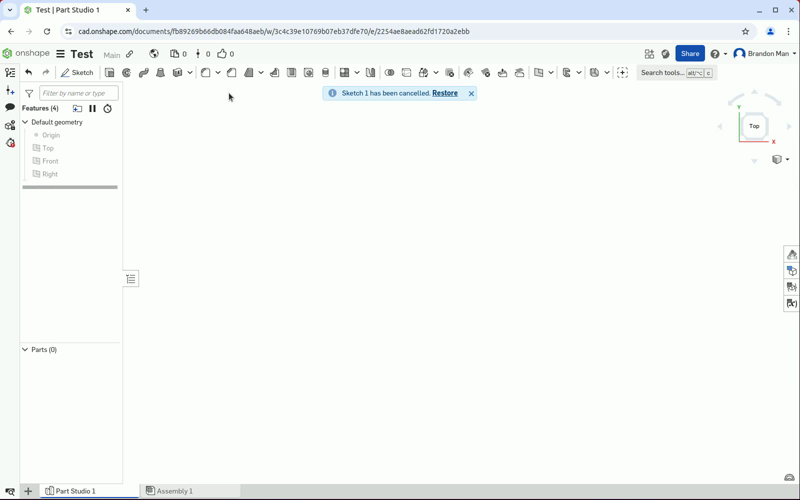
key(shift+s)
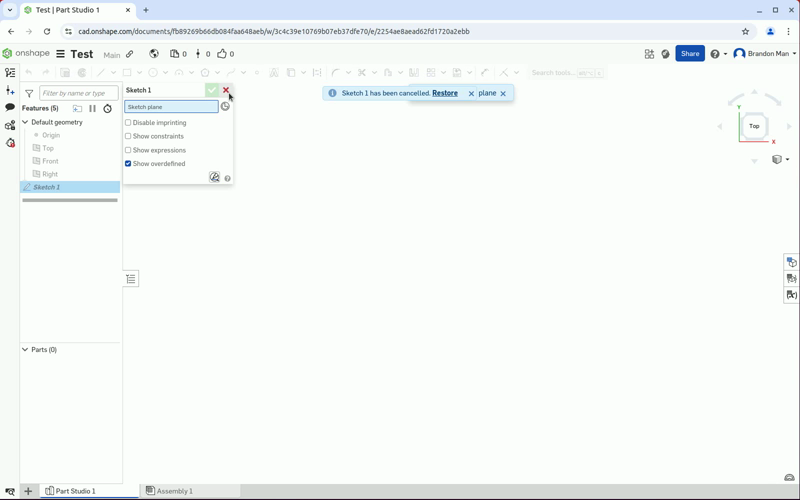
mouse_move(73, 150)
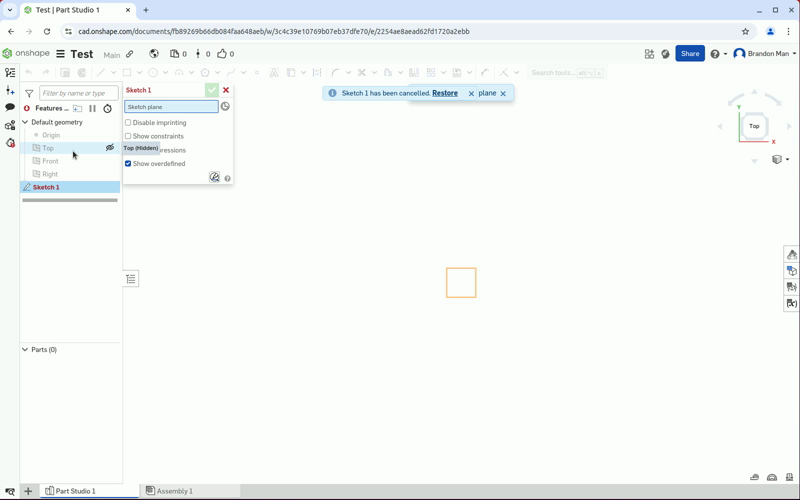
click(73, 150)
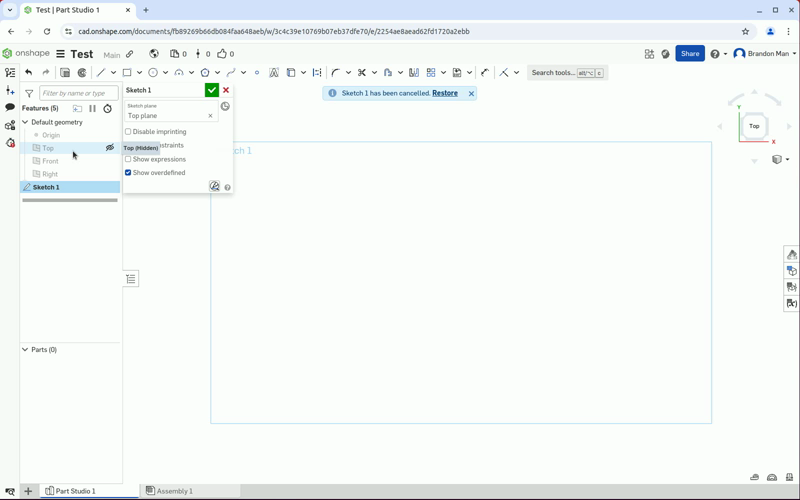
mouse_move(73, 352)
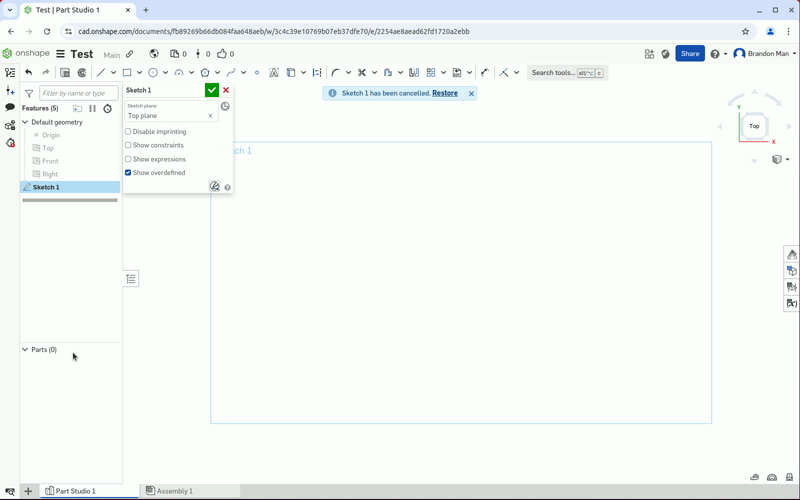
key(y)
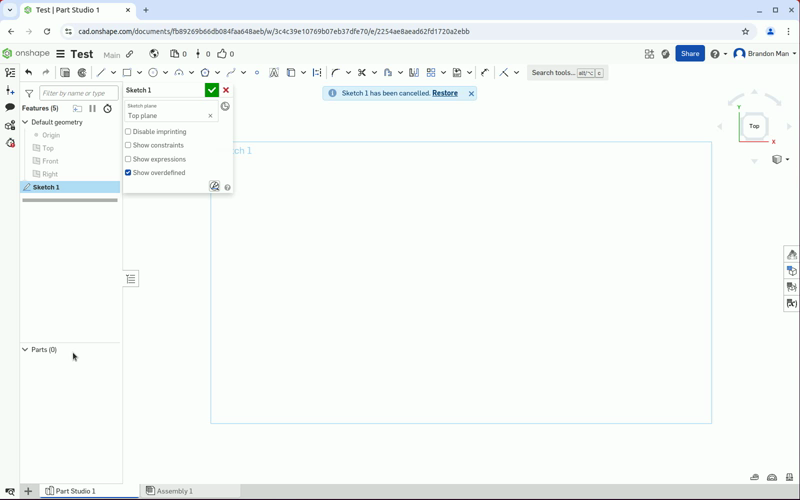
key(c)
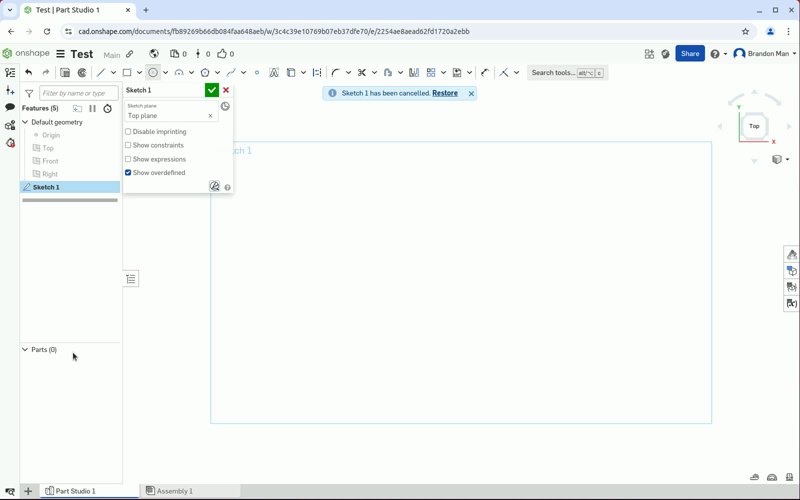
key_down(shift)
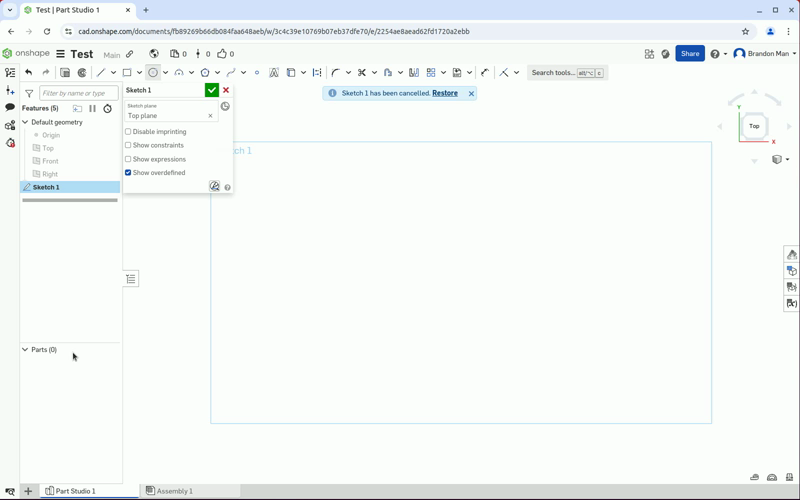
mouse_move(461, 282)
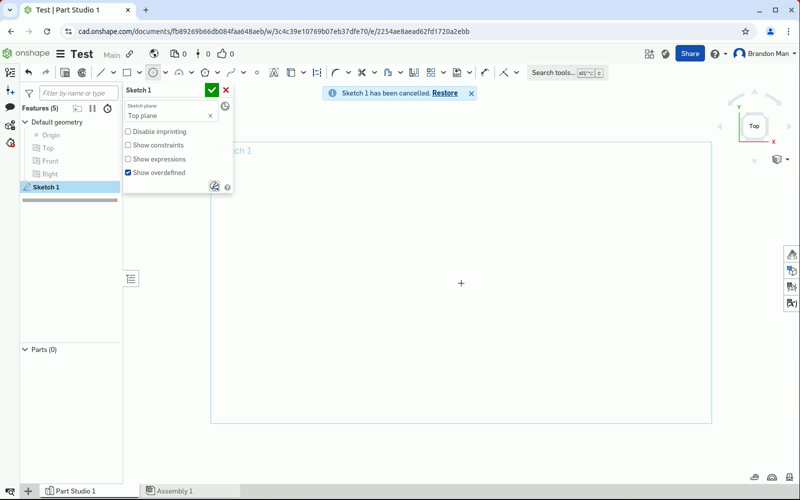
click(461, 282)
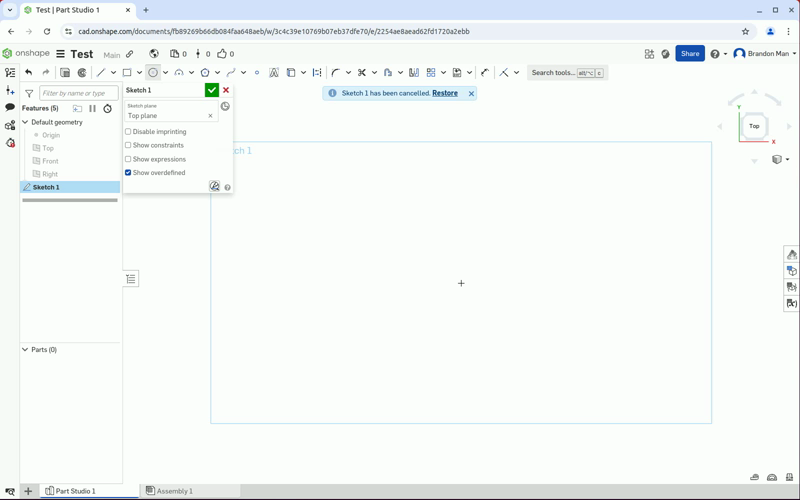
key_up(shift)
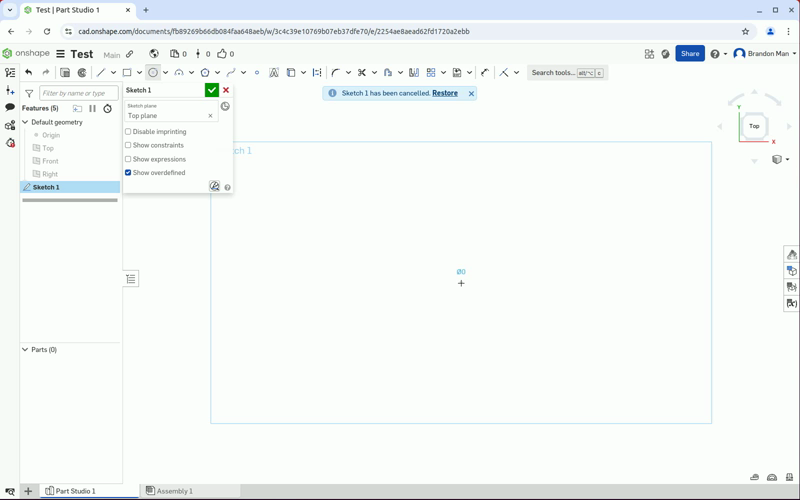
mouse_move(524, 282)
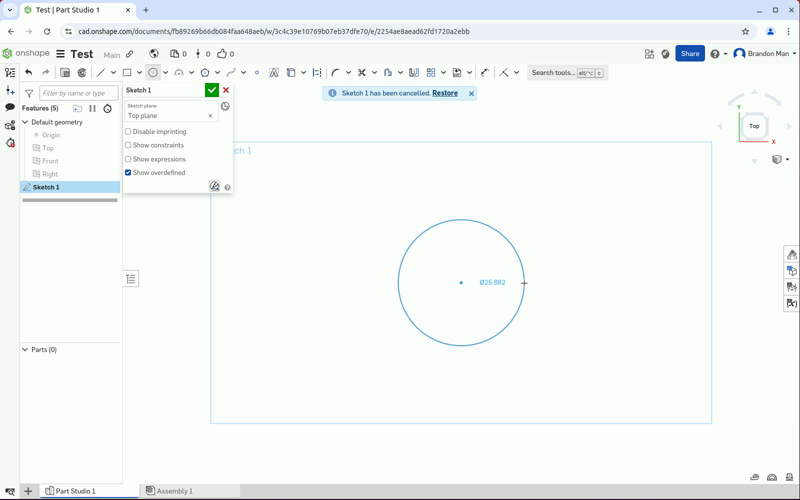
click(524, 282)
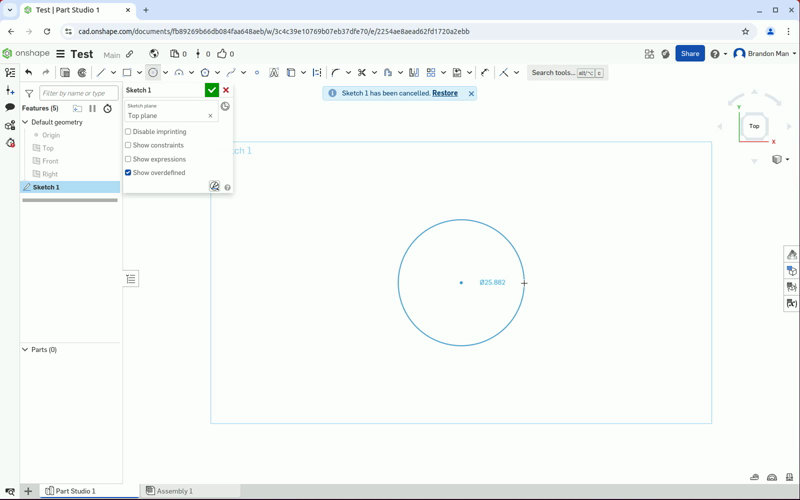
key(esc)
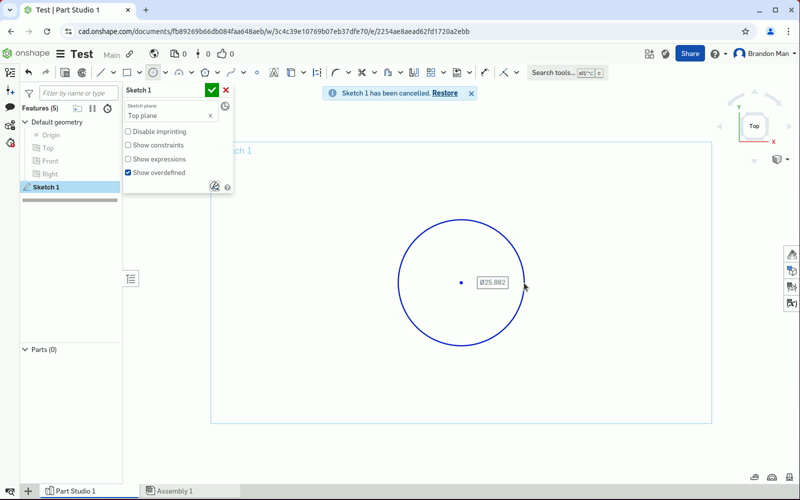
key(c)
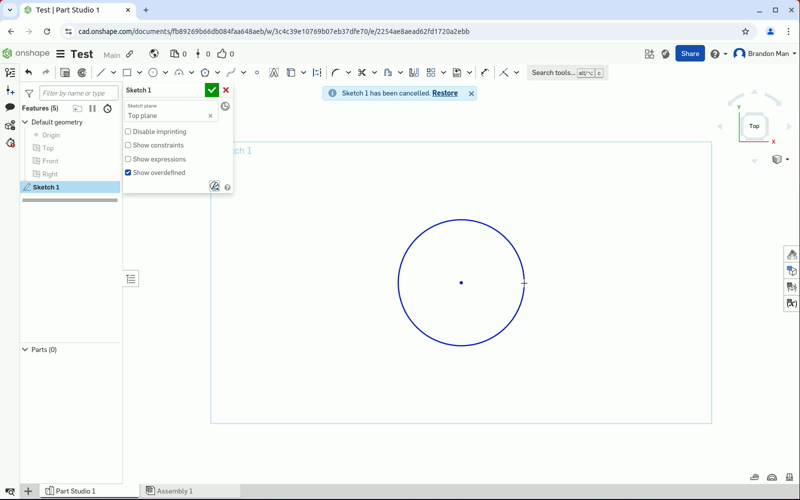
key_down(shift)
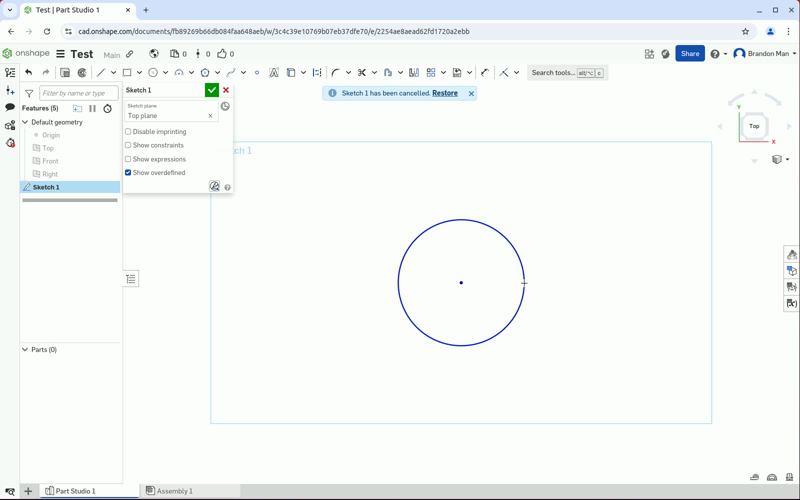
mouse_move(461, 282)
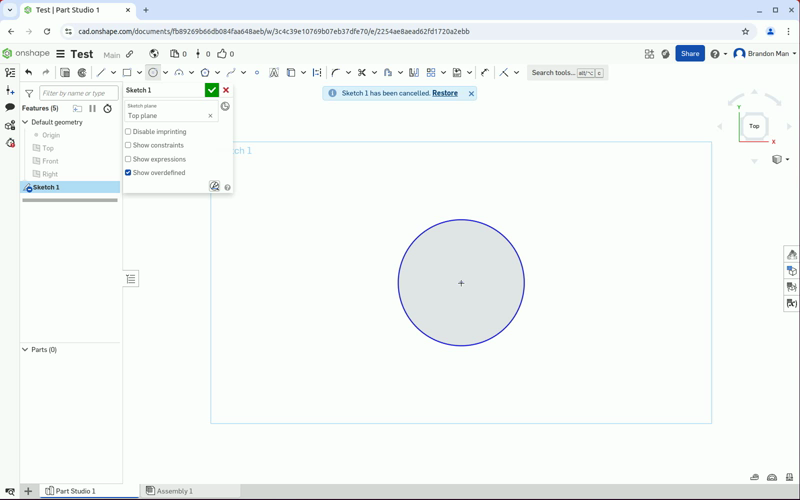
click(461, 282)
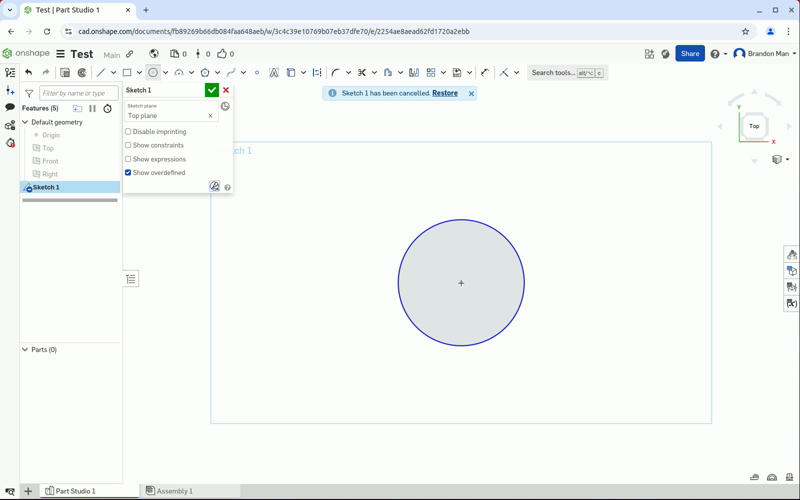
key_up(shift)
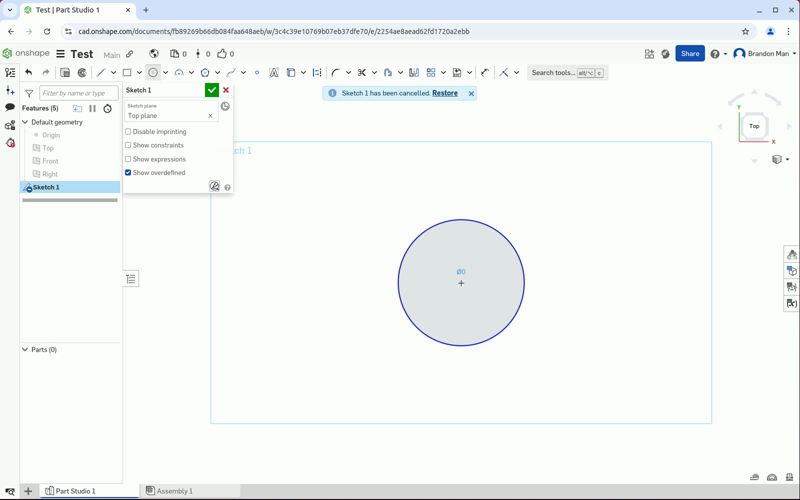
mouse_move(494, 282)
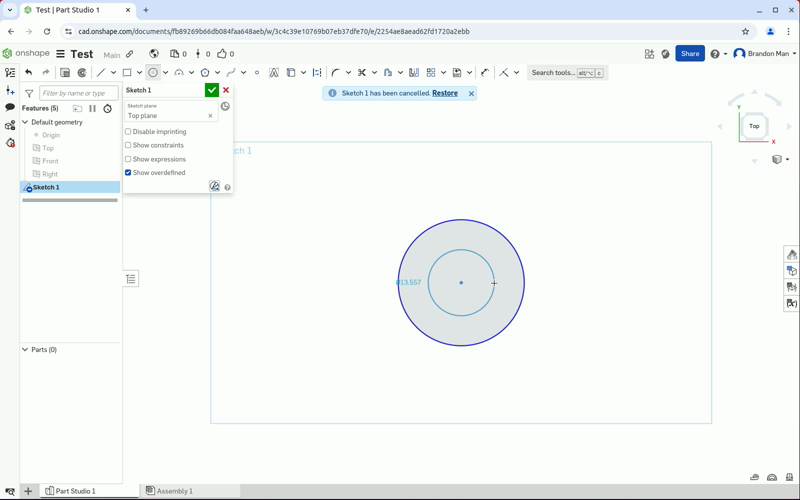
click(494, 282)
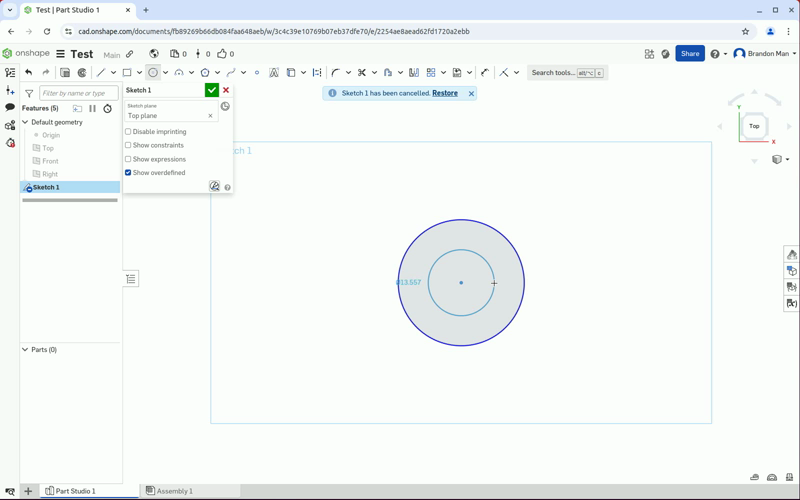
key(esc)
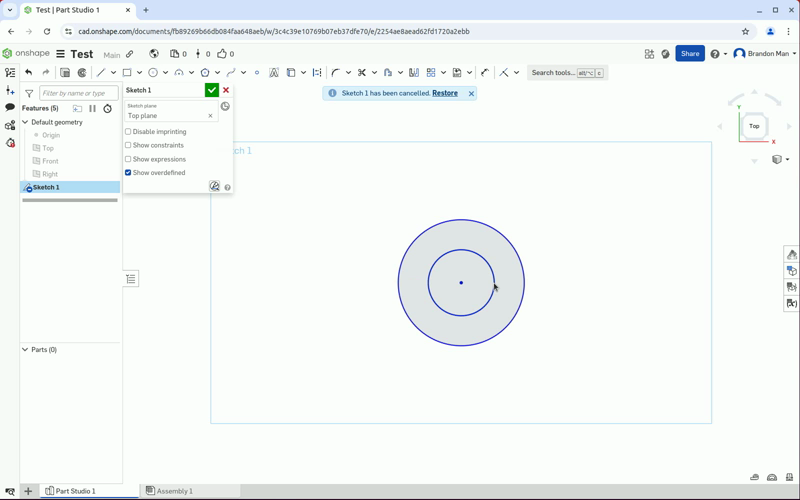
mouse_move(481, 319)
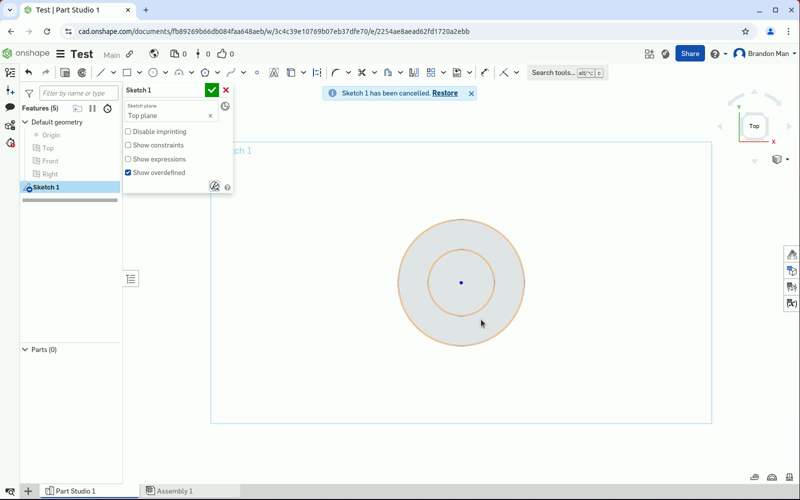
click(481, 319)
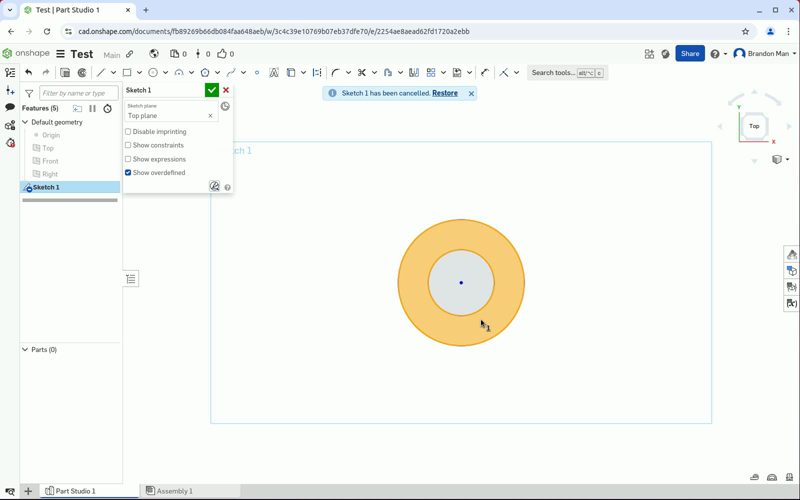
mouse_move(73, 352)
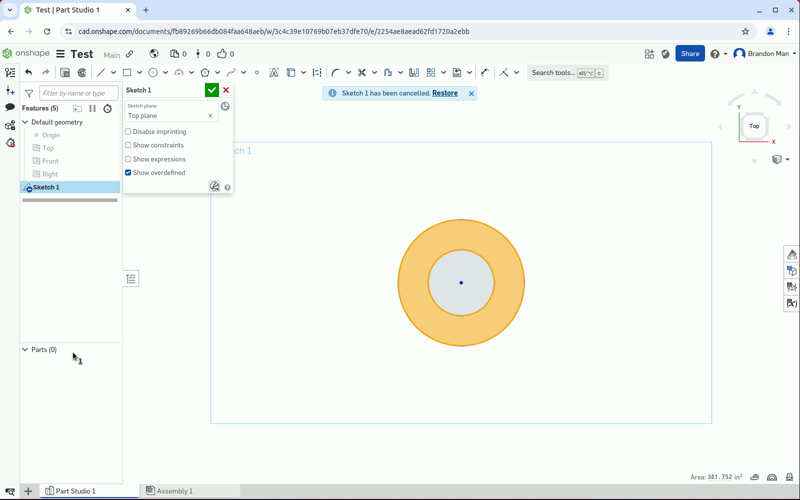
key(shift+y)
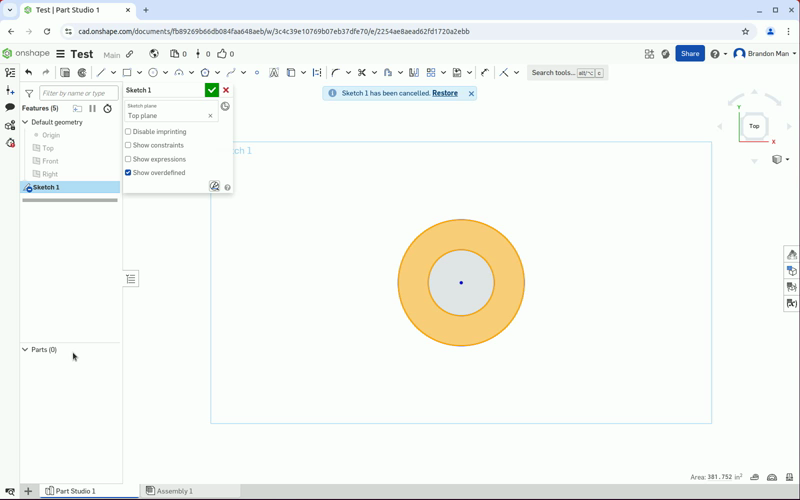
key(shift+e)
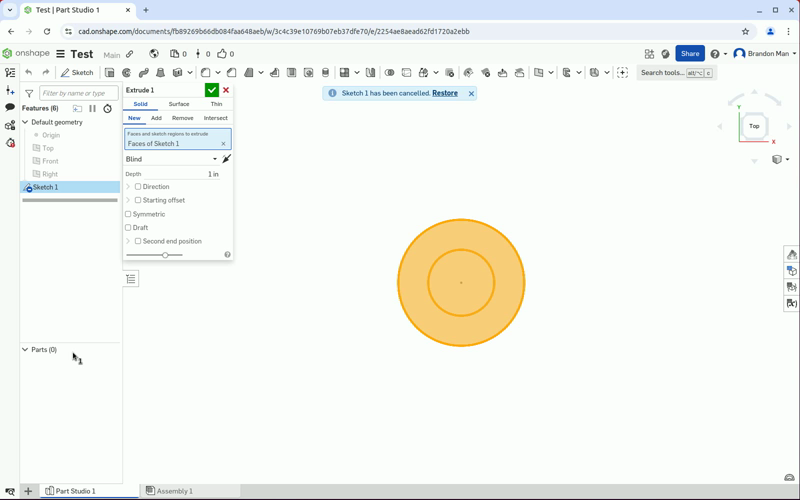
mouse_move(143, 106)
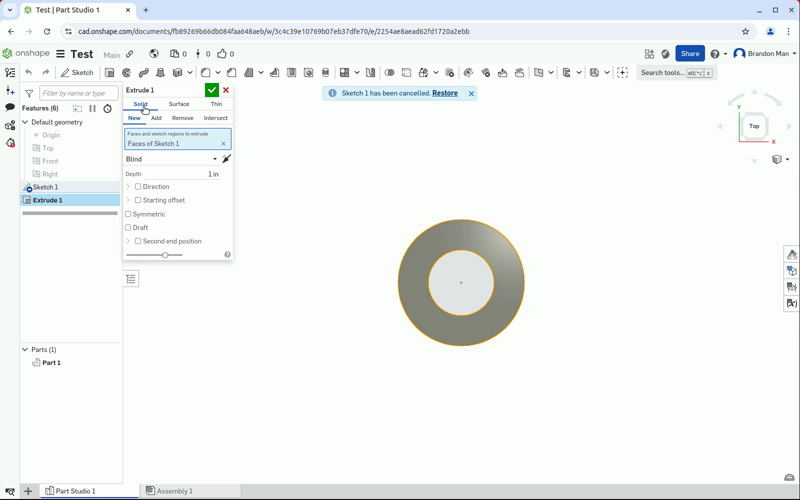
click(143, 106)
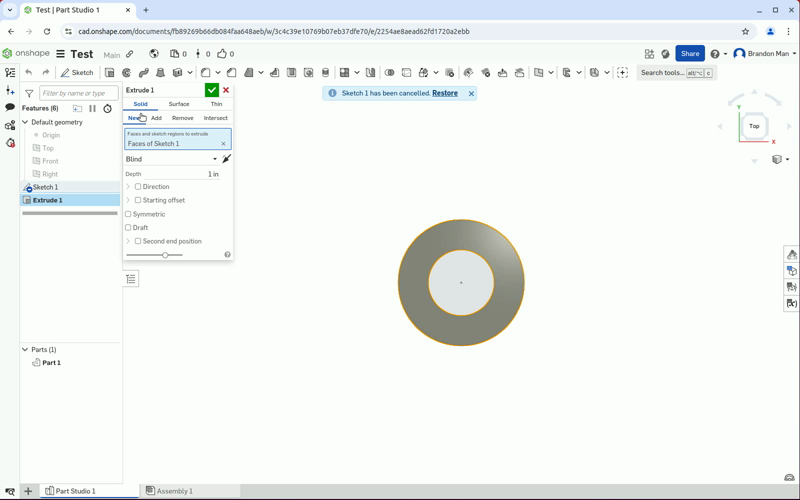
mouse_move(137, 120)
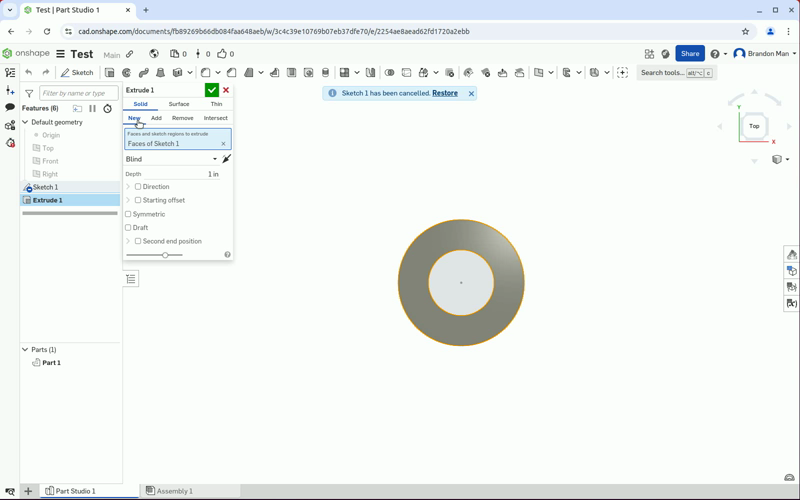
click(137, 120)
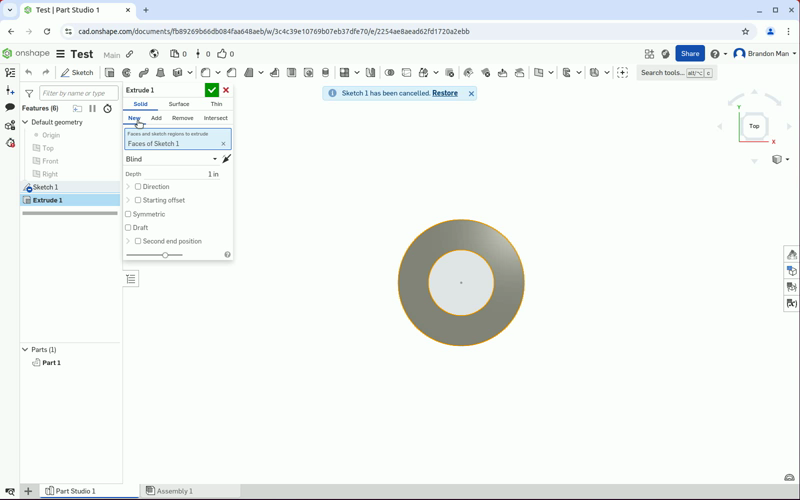
key(tab, 4)
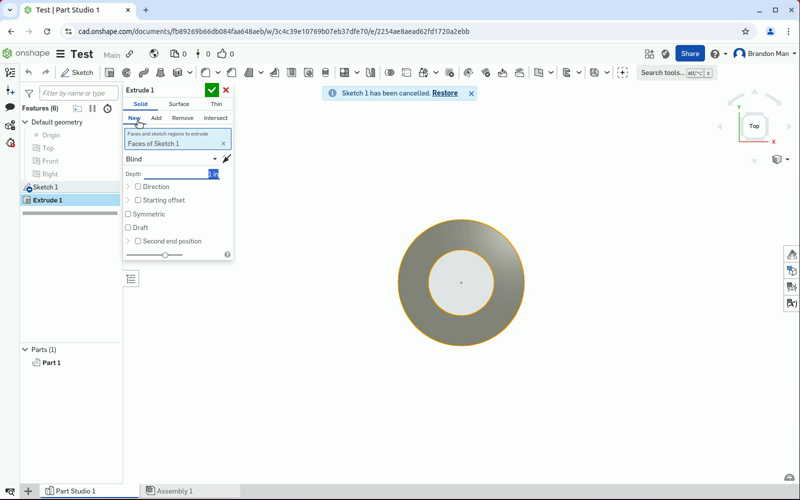
text(9.147)
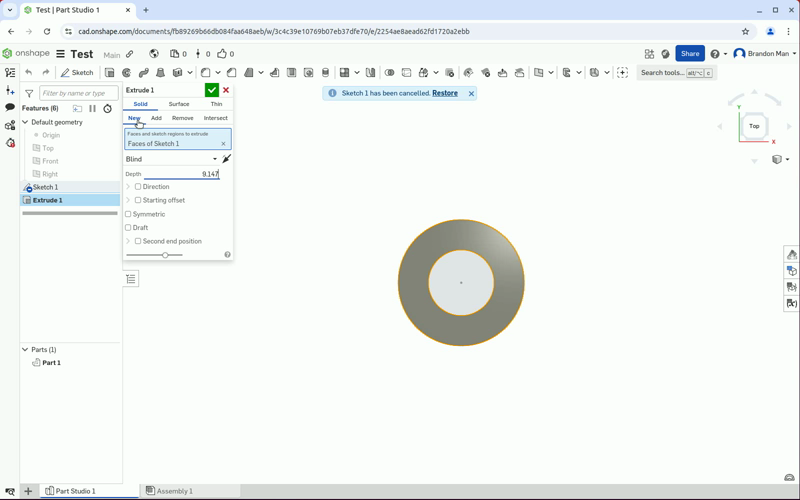
key(enter)
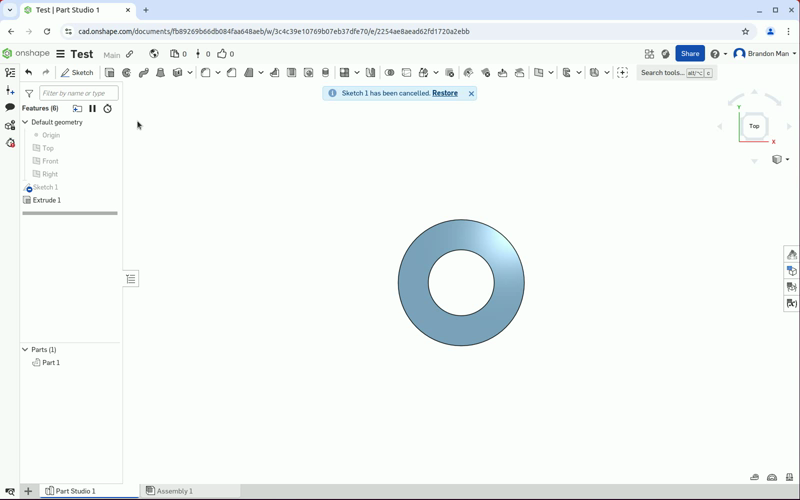
key(shift+h)
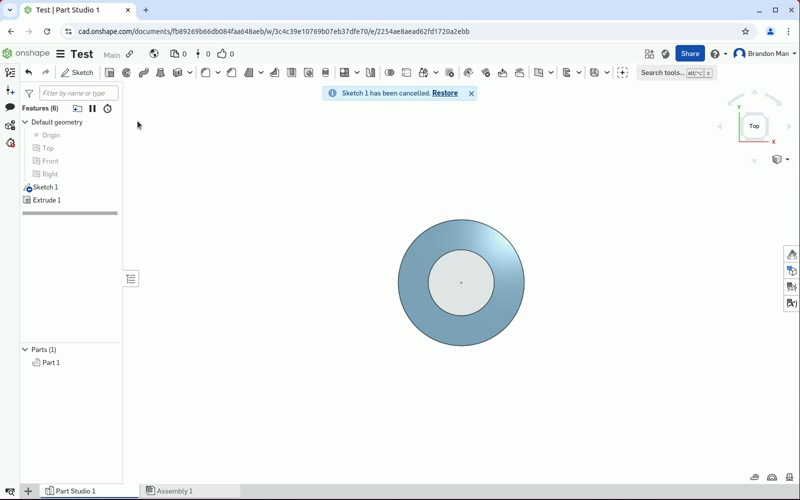
key(shift+h)
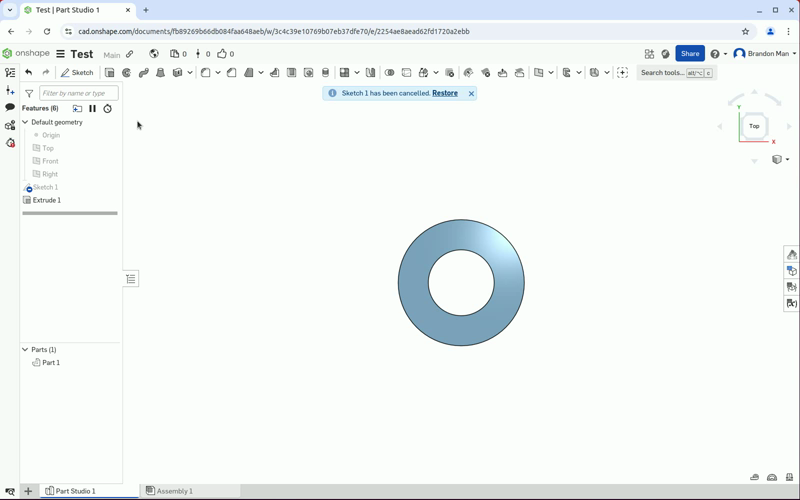
mouse_move(73, 189)
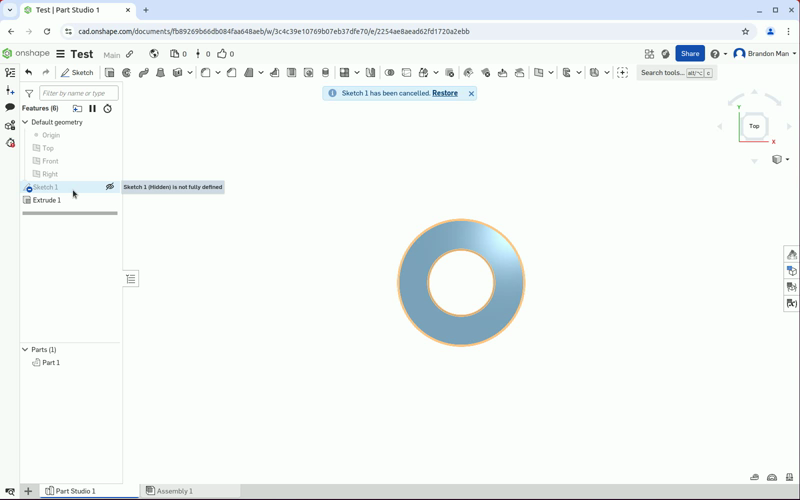
click(73, 189)
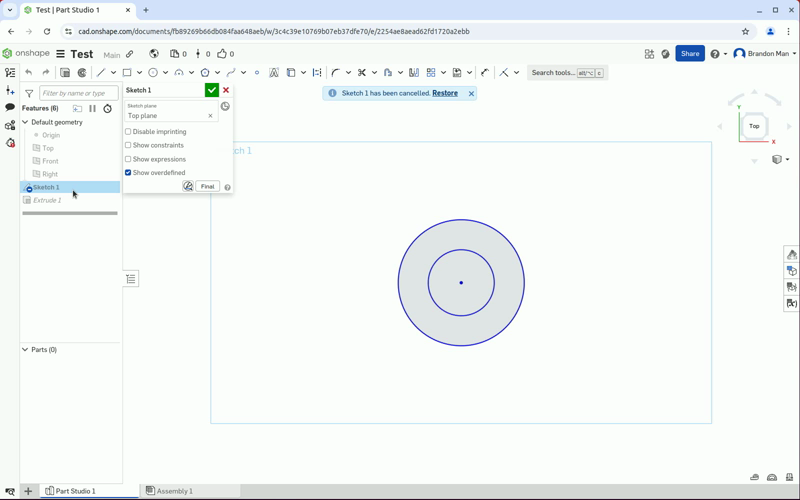
mouse_move(229, 92)
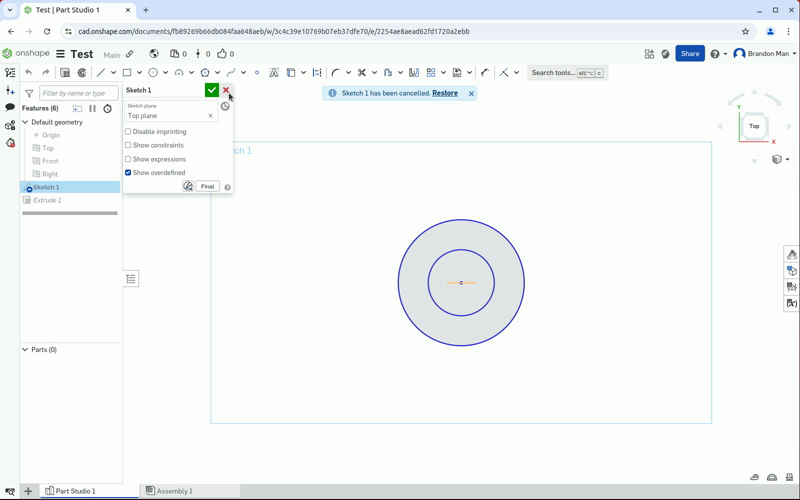
click(229, 92)
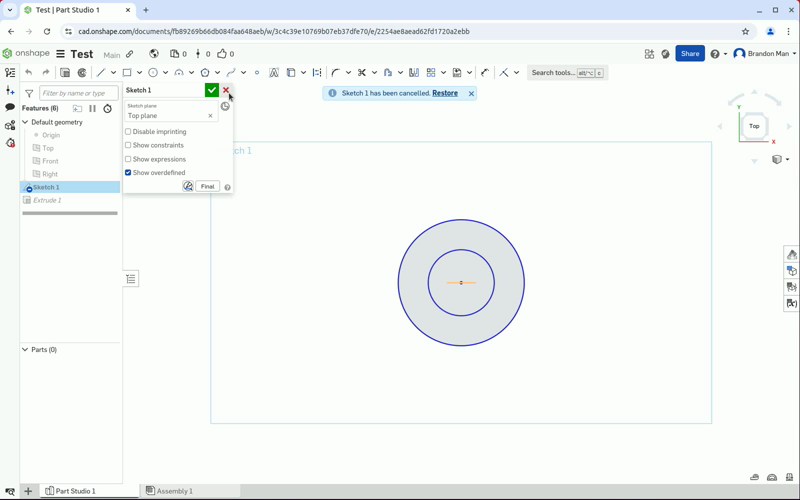
key(shift+s)
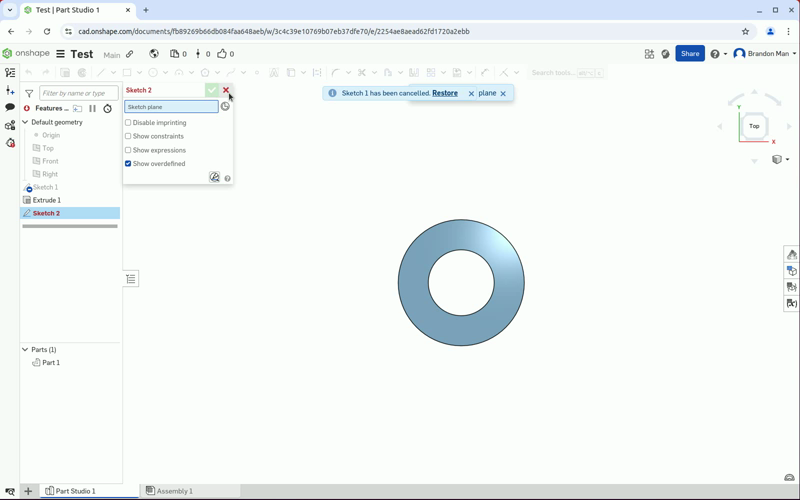
mouse_move(73, 150)
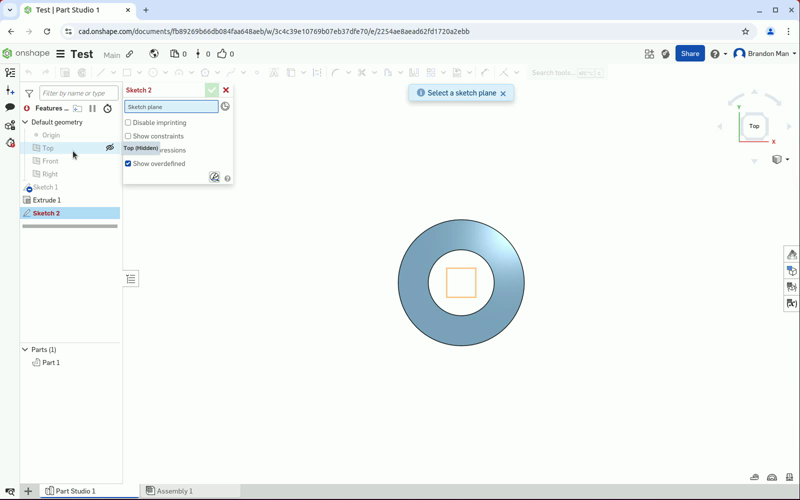
click(73, 150)
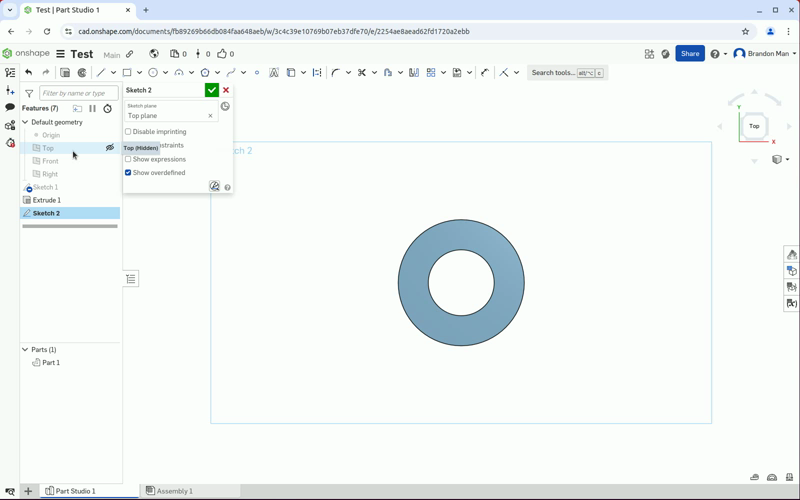
mouse_move(73, 352)
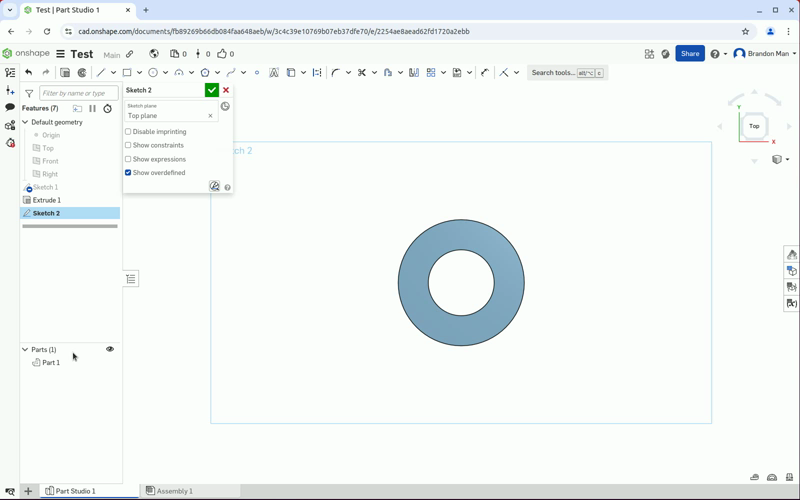
key(y)
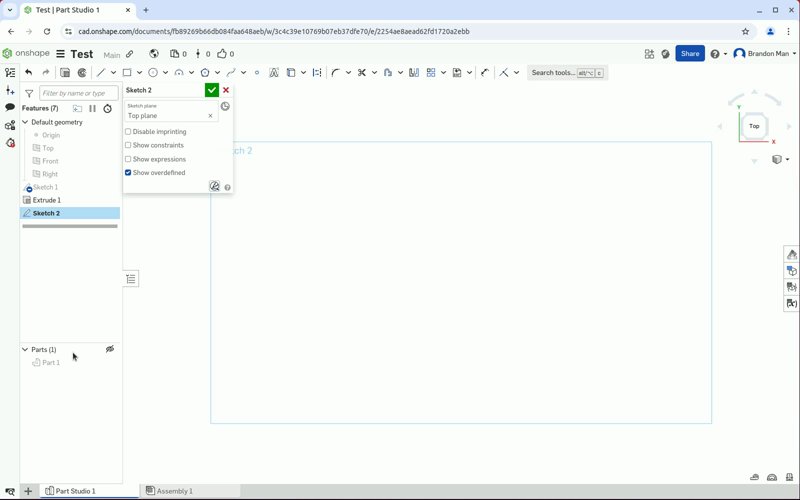
key(c)
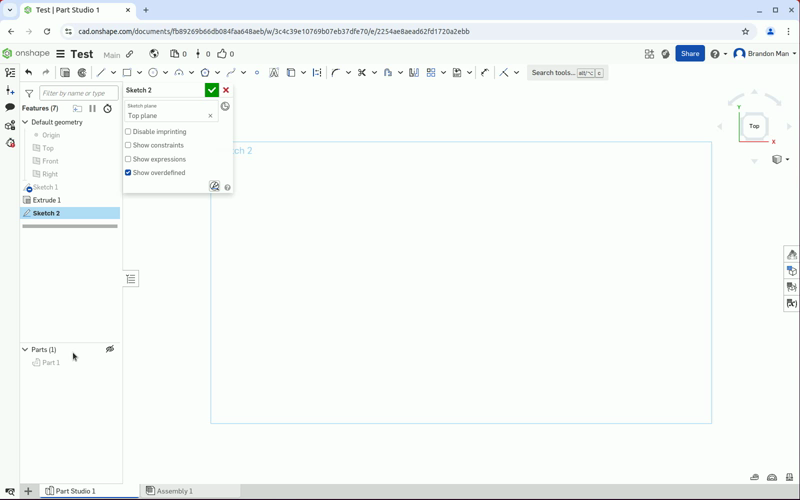
key_down(shift)
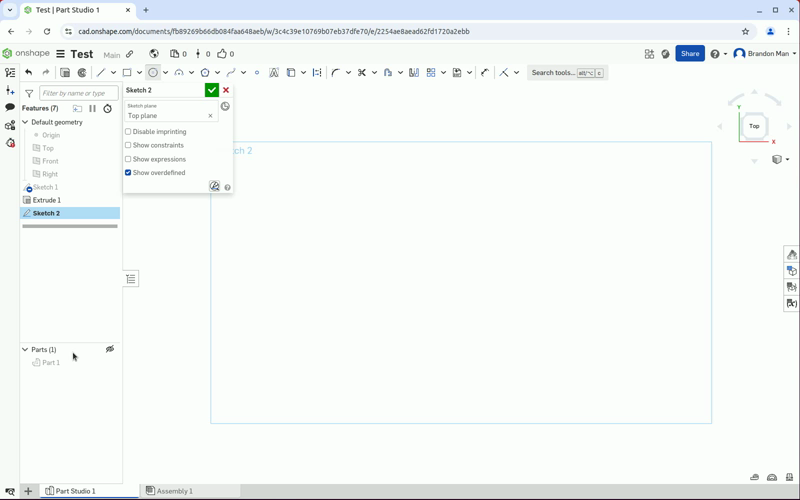
mouse_move(461, 282)
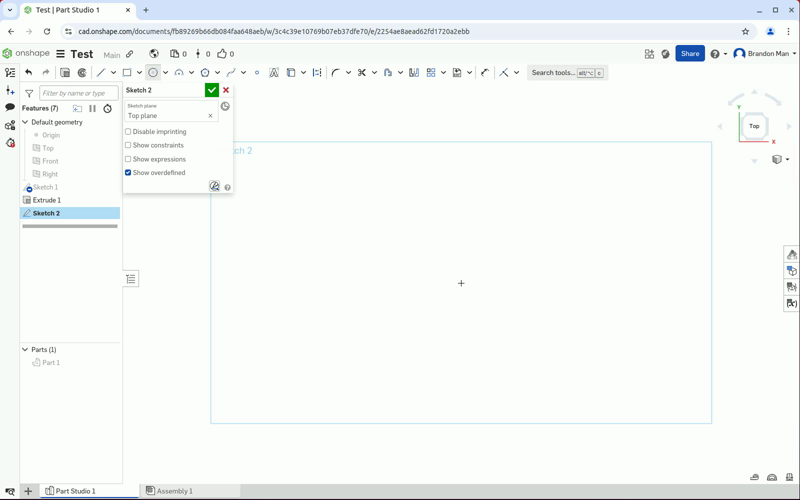
click(461, 282)
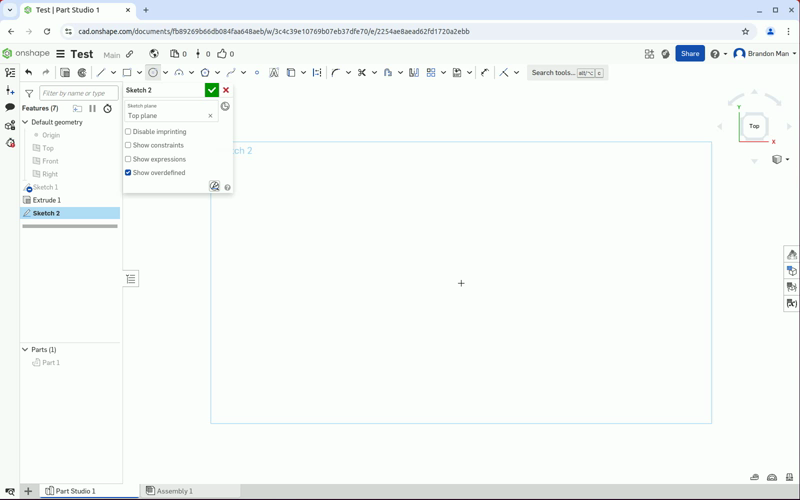
key_up(shift)
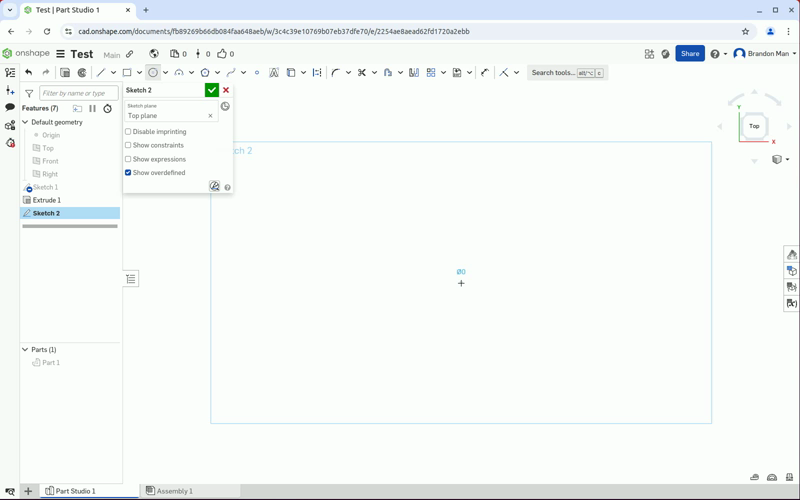
mouse_move(574, 282)
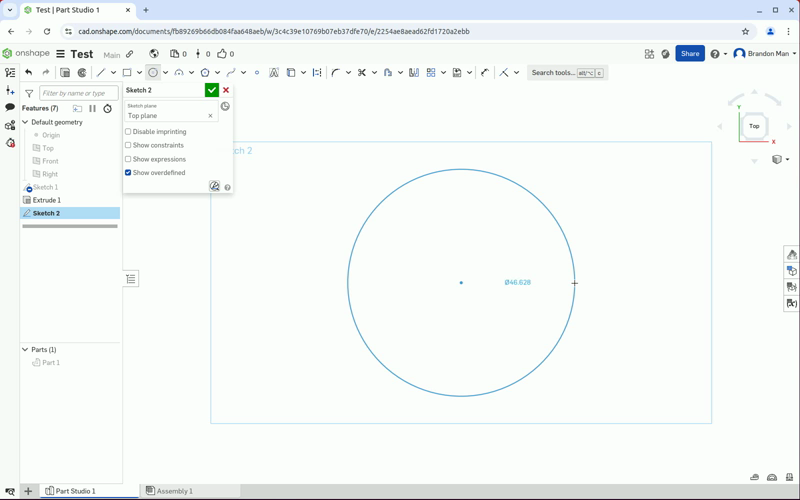
click(574, 282)
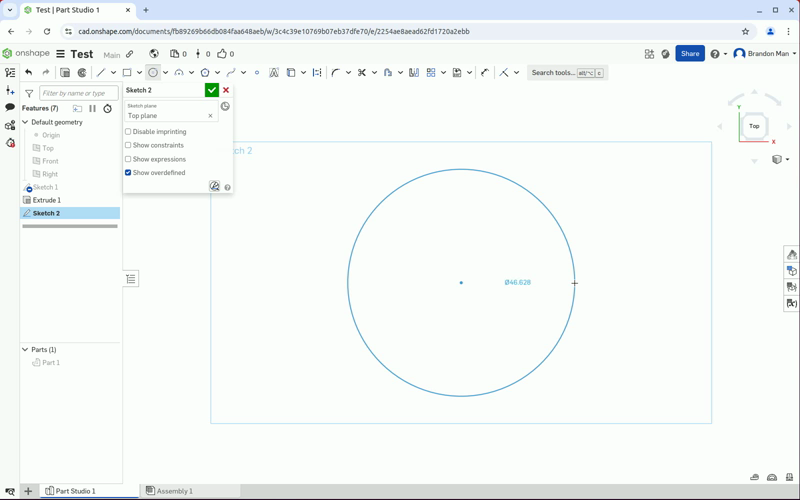
key(esc)
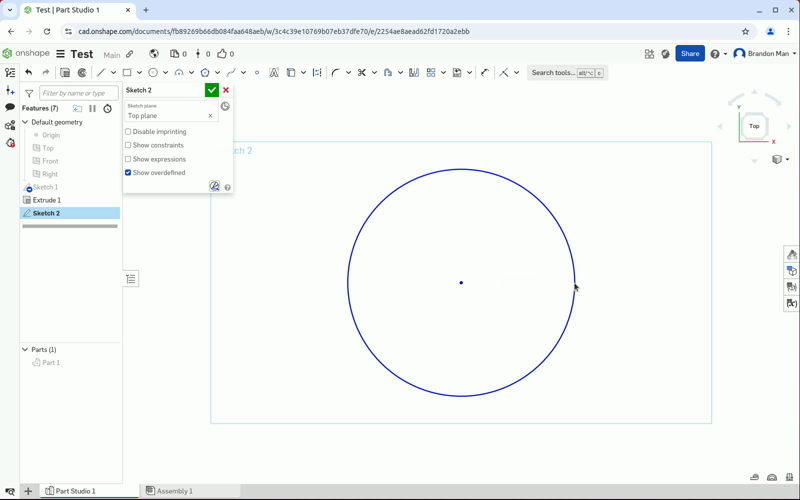
key(c)
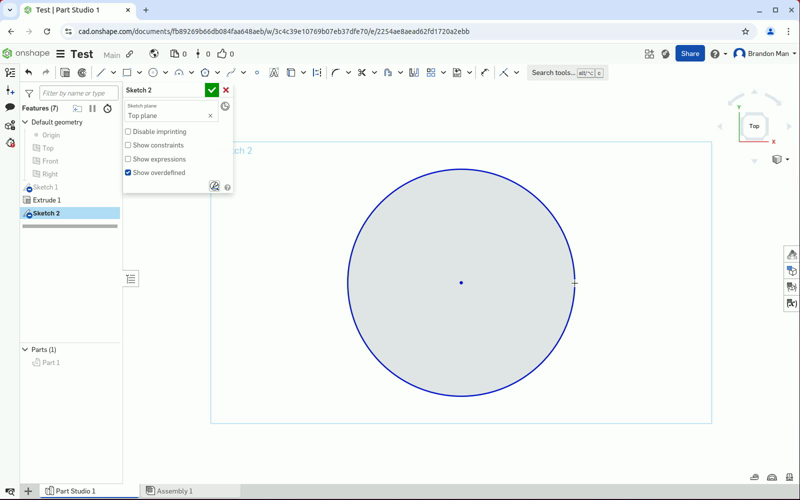
key_down(shift)
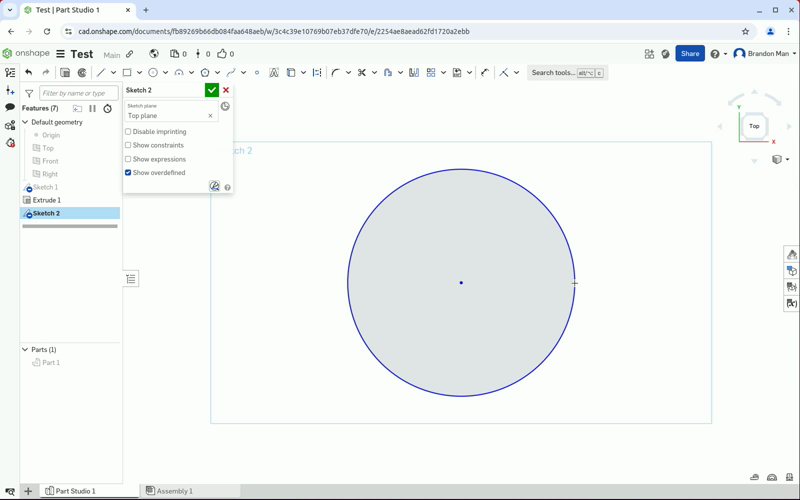
mouse_move(461, 282)
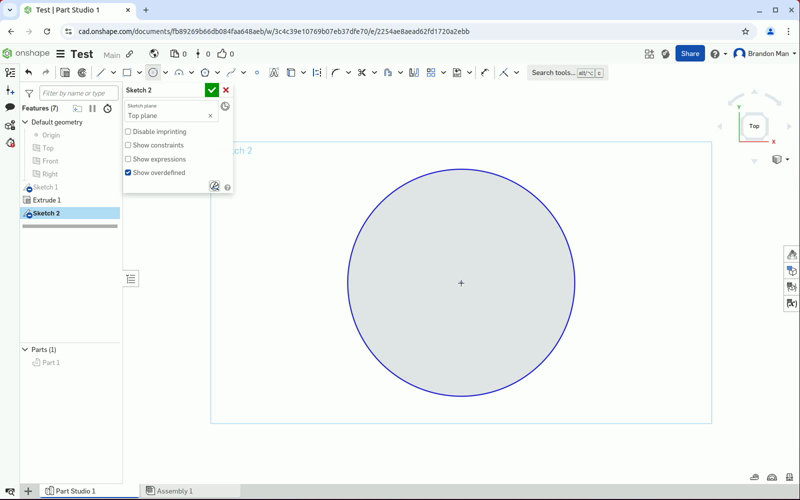
click(461, 282)
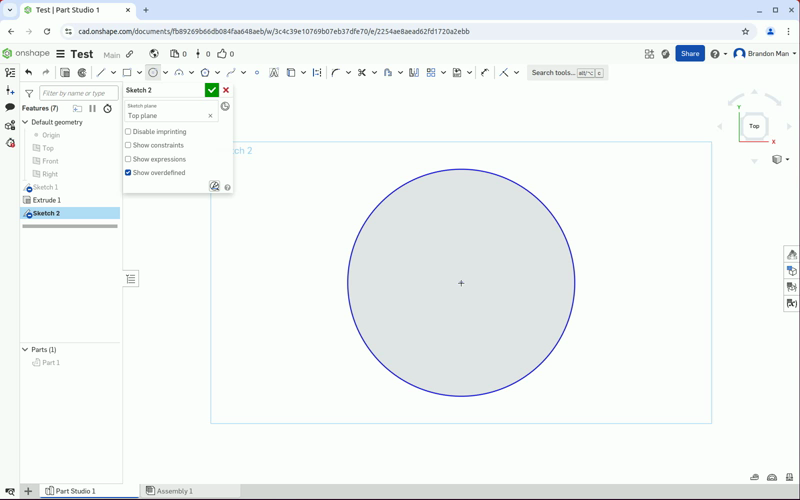
key_up(shift)
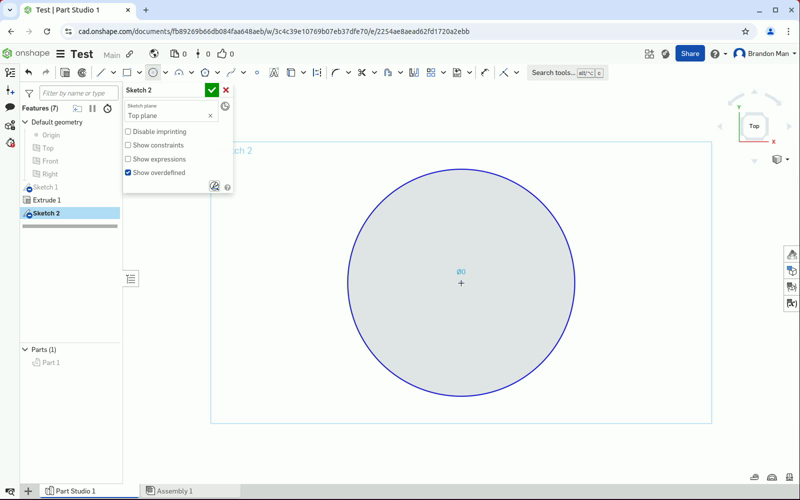
mouse_move(522, 282)
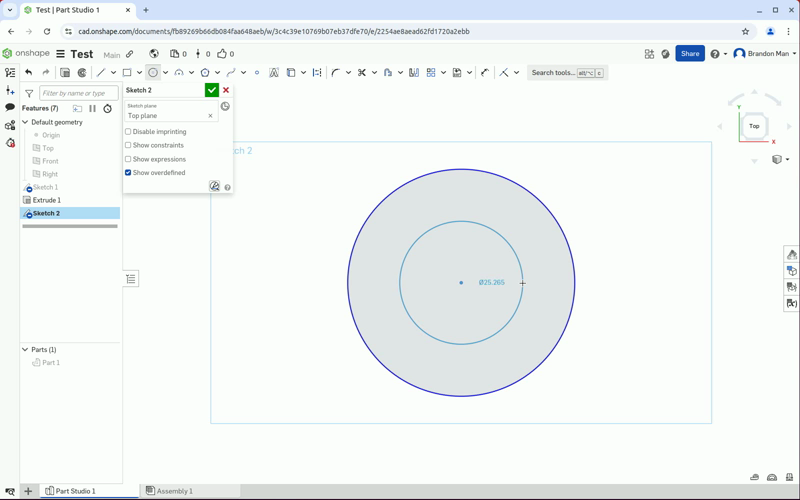
click(522, 282)
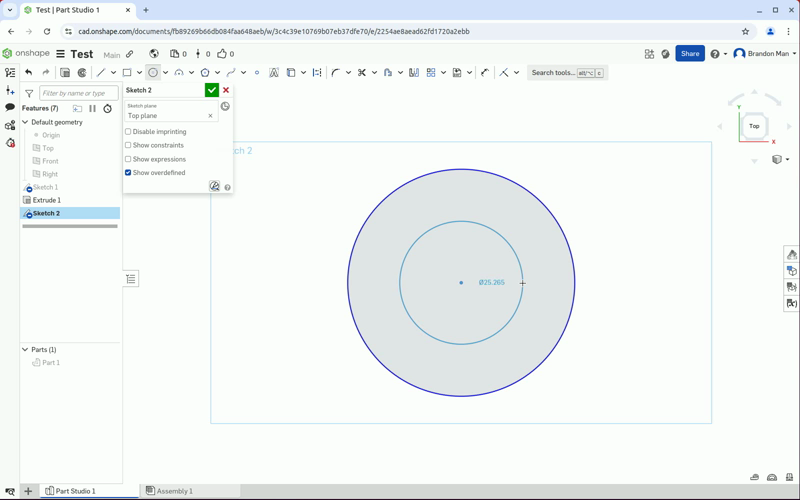
key(esc)
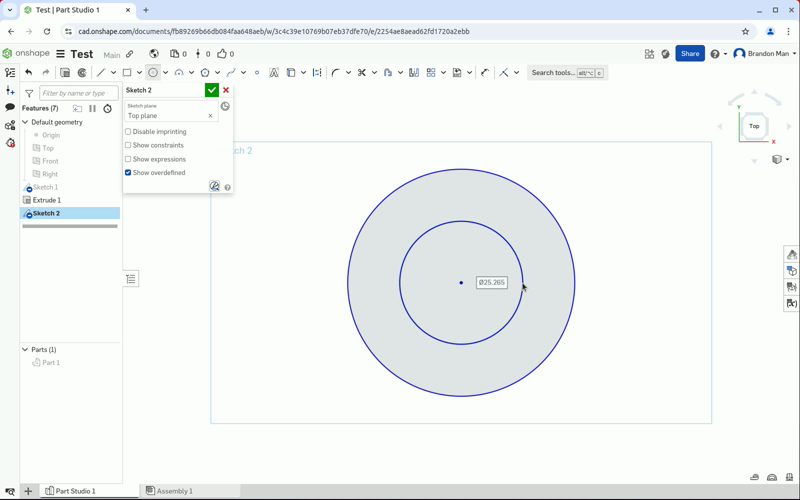
mouse_move(442, 374)
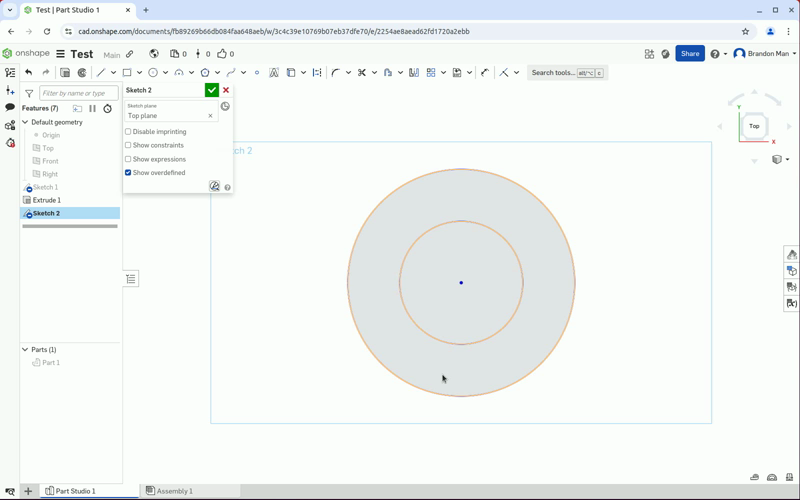
click(442, 374)
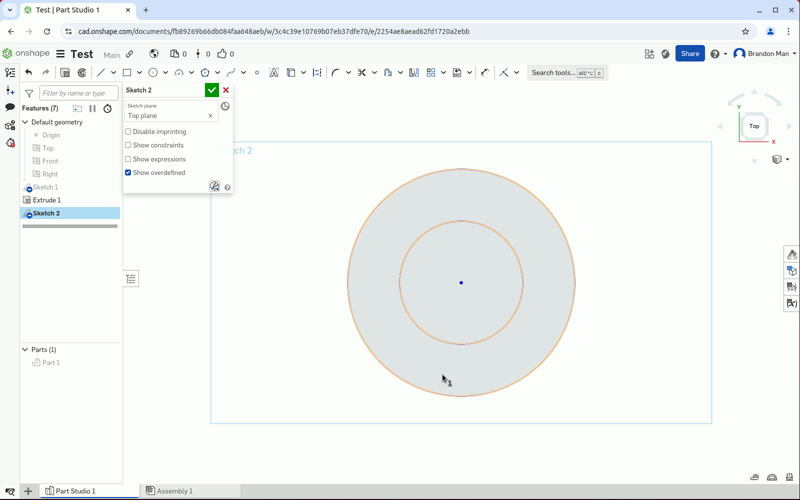
mouse_move(73, 352)
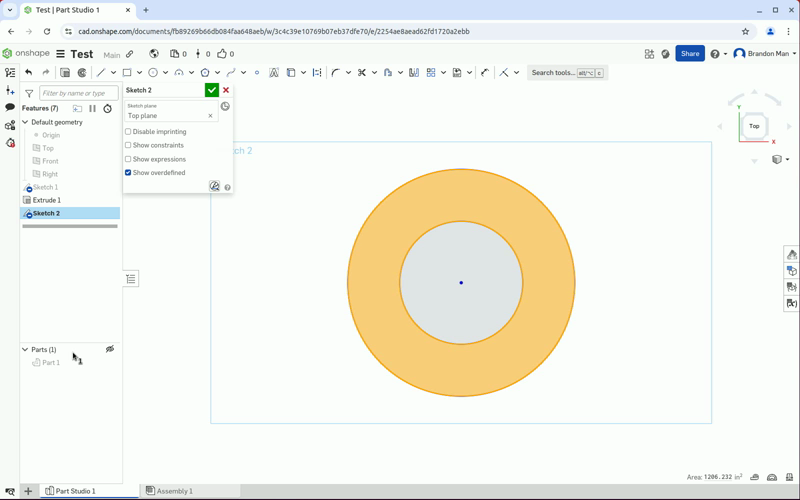
key(shift+y)
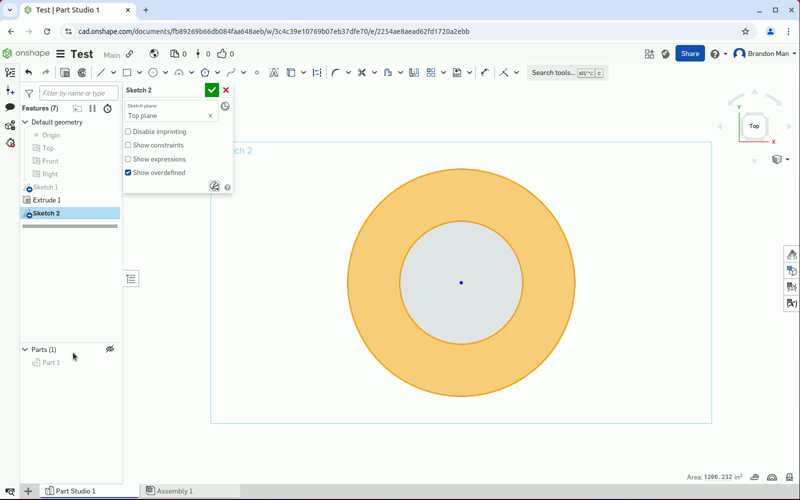
key(shift+e)
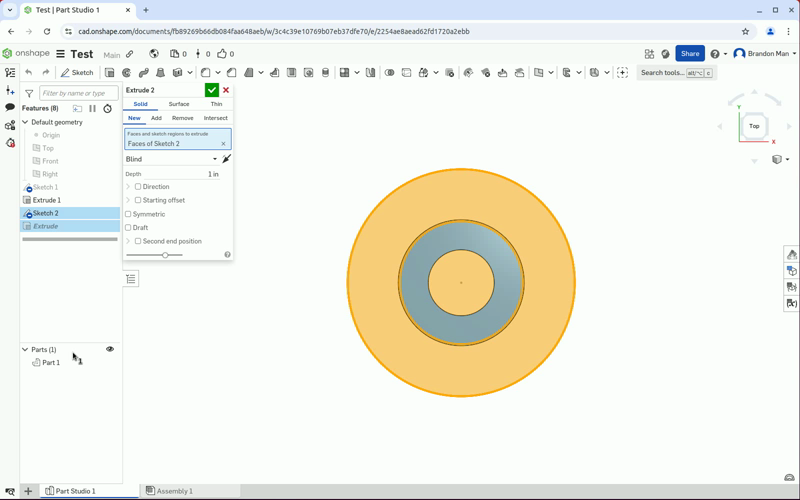
mouse_move(143, 106)
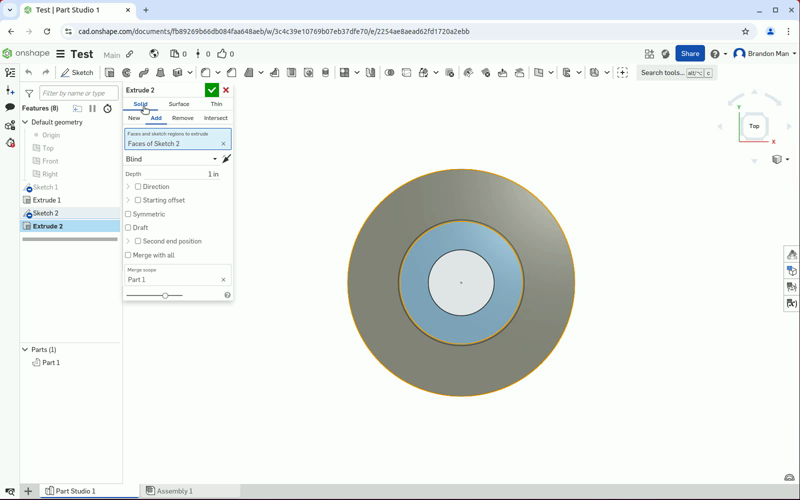
click(143, 106)
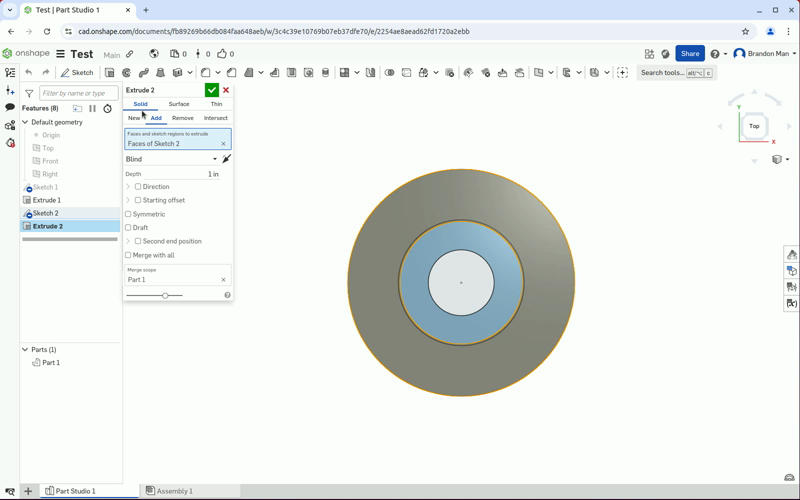
mouse_move(137, 120)
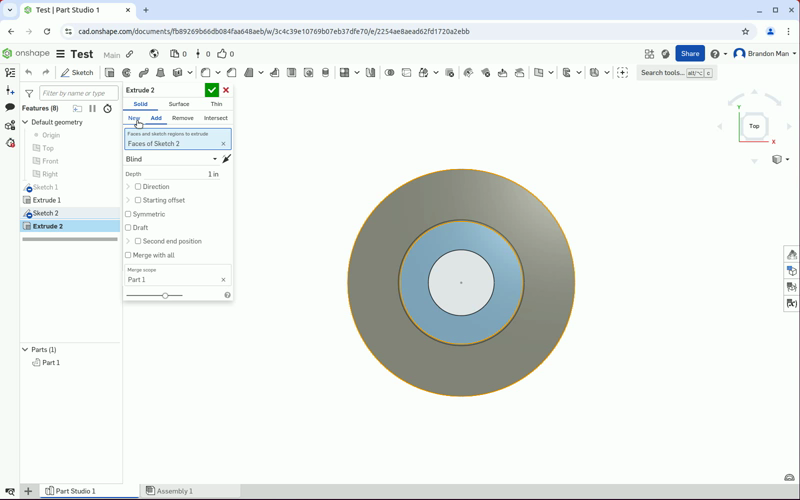
click(137, 120)
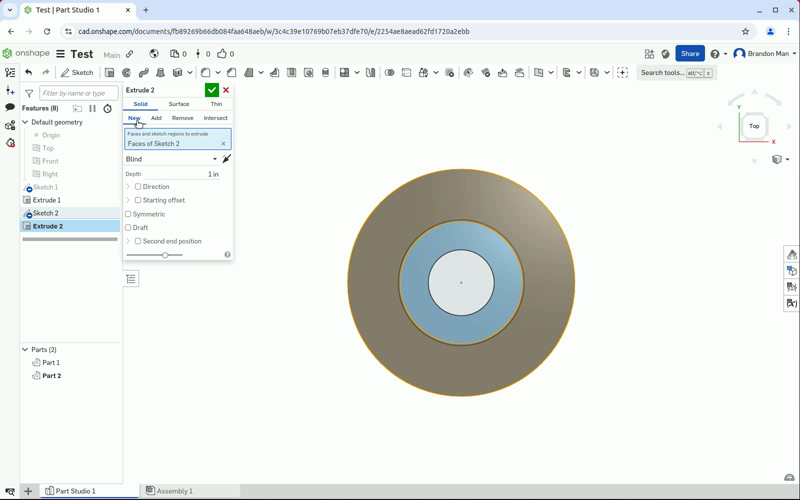
key(tab, 4)
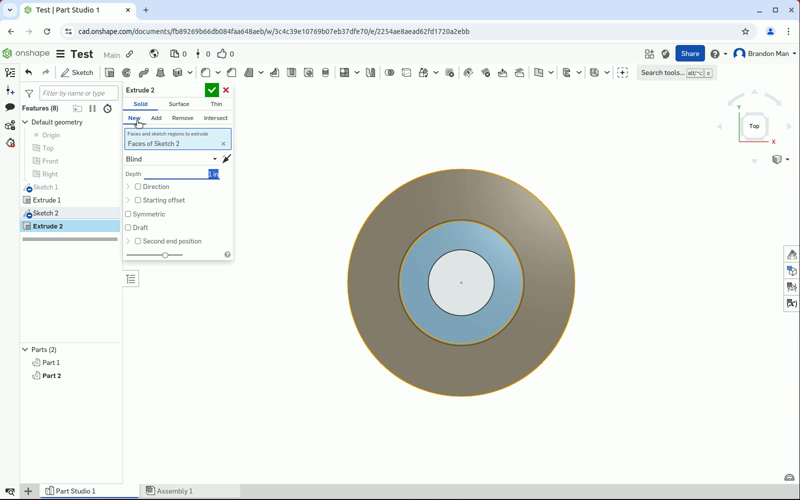
text(-7.221)
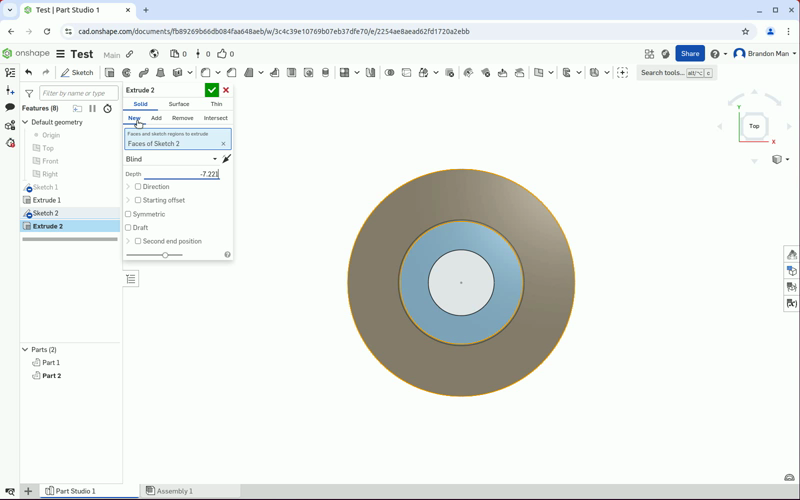
key(enter)
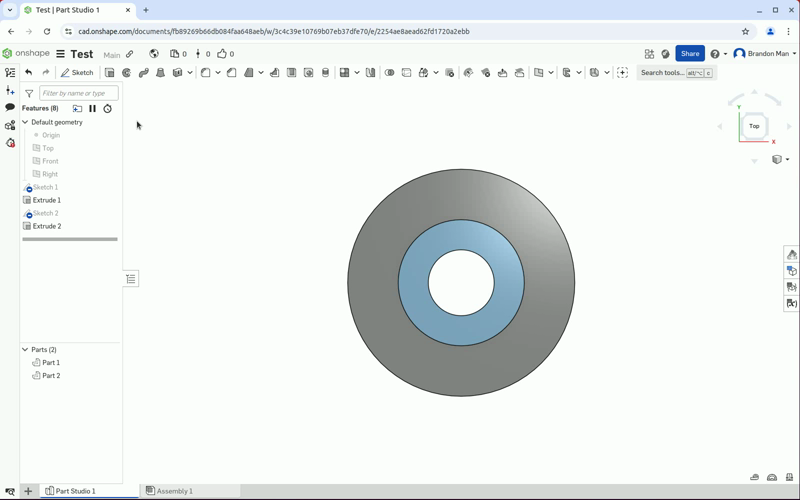
key(shift+h)
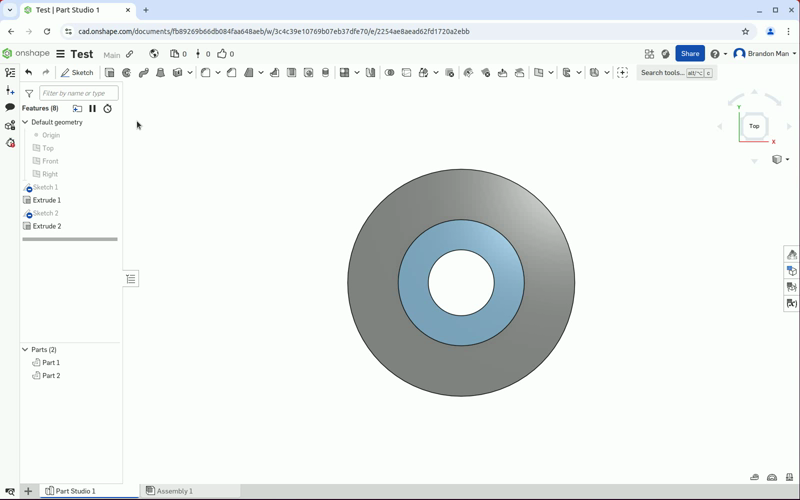
key(shift+h)
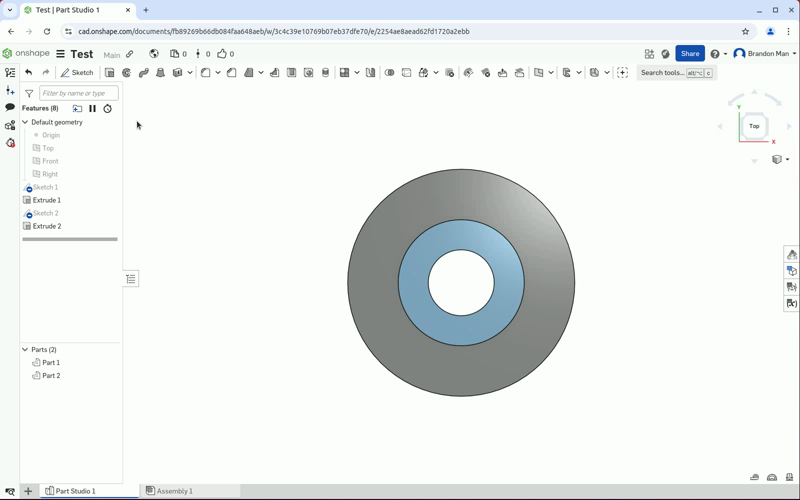
mouse_move(73, 189)
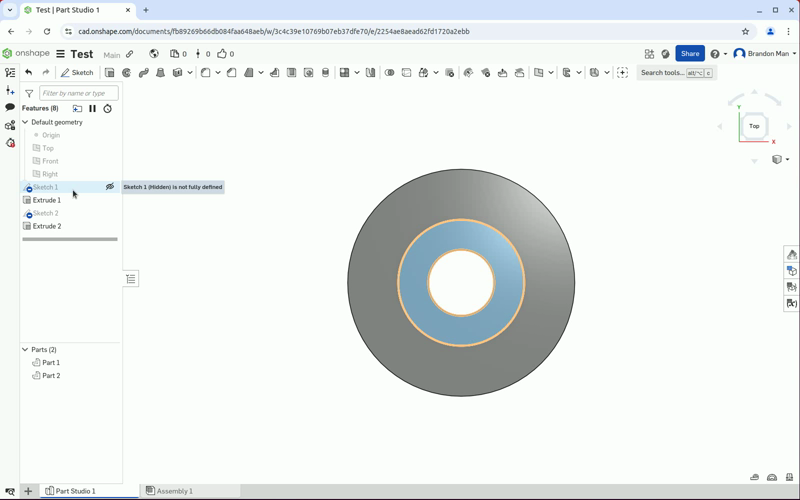
click(73, 189)
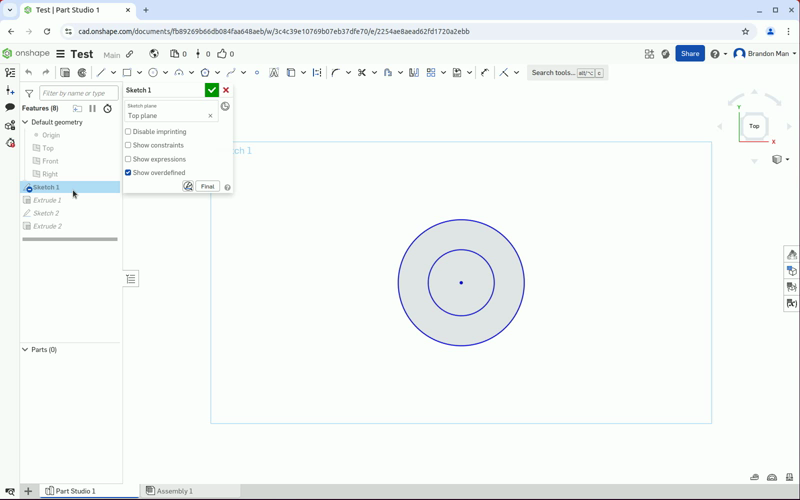
mouse_move(229, 92)
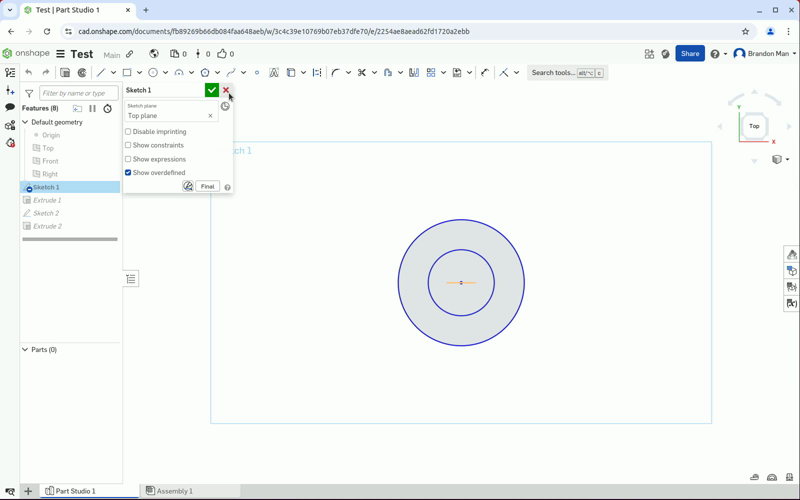
click(229, 92)
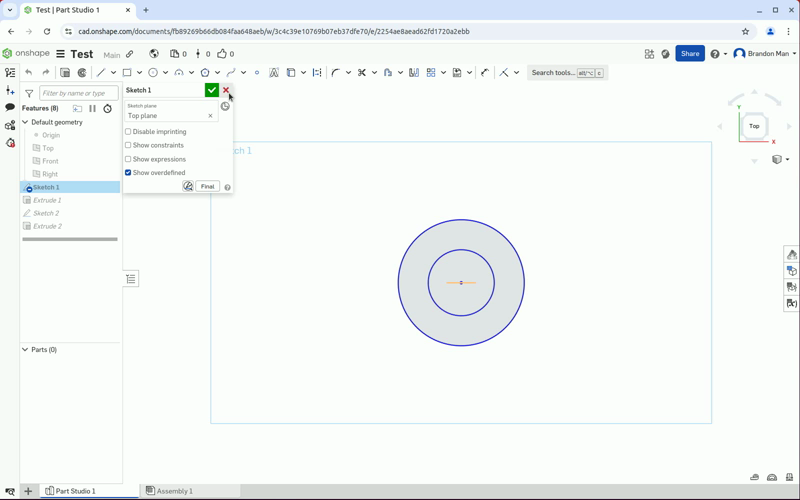
key(shift+s)
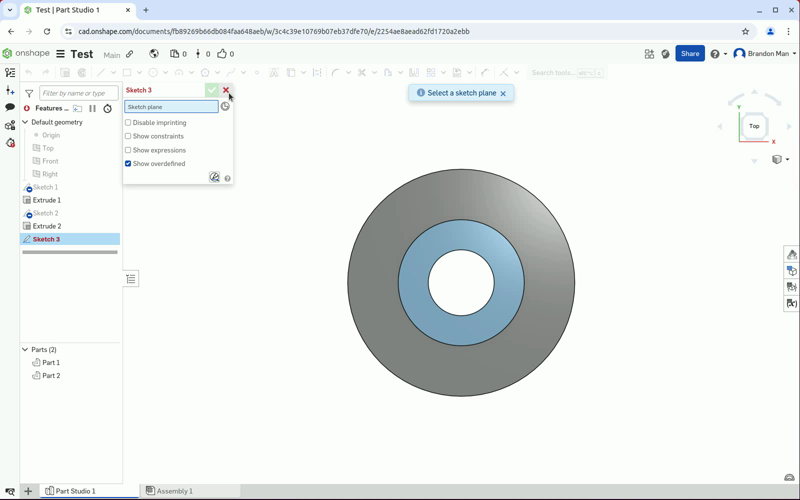
mouse_move(73, 150)
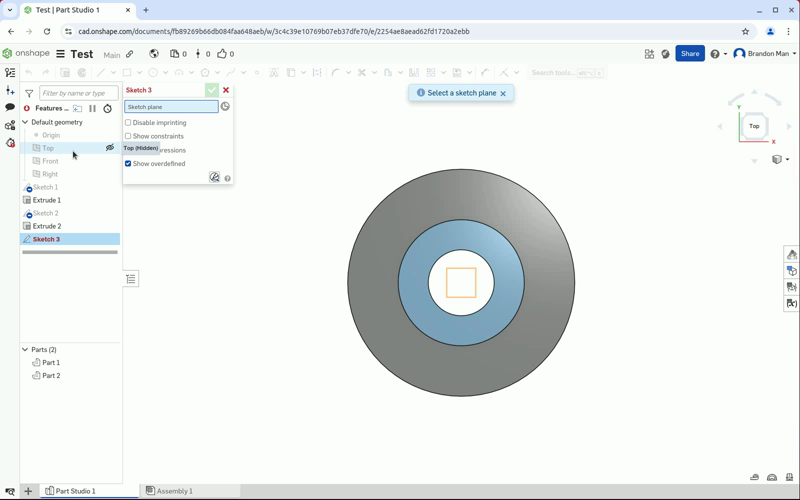
click(73, 150)
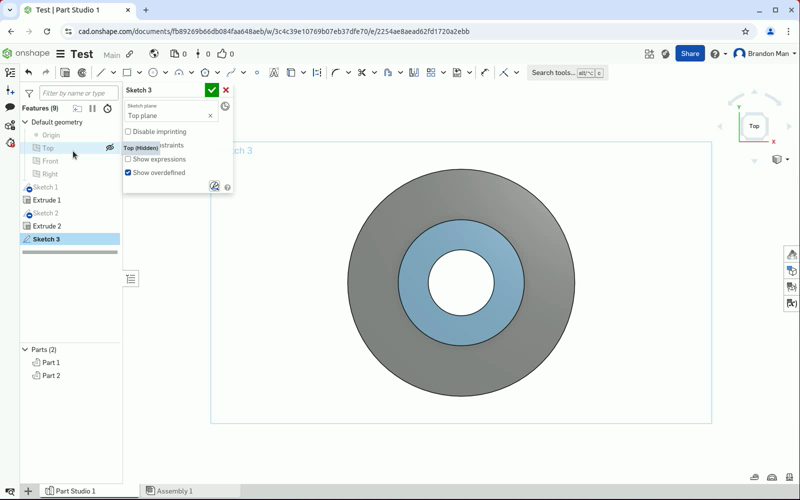
mouse_move(73, 352)
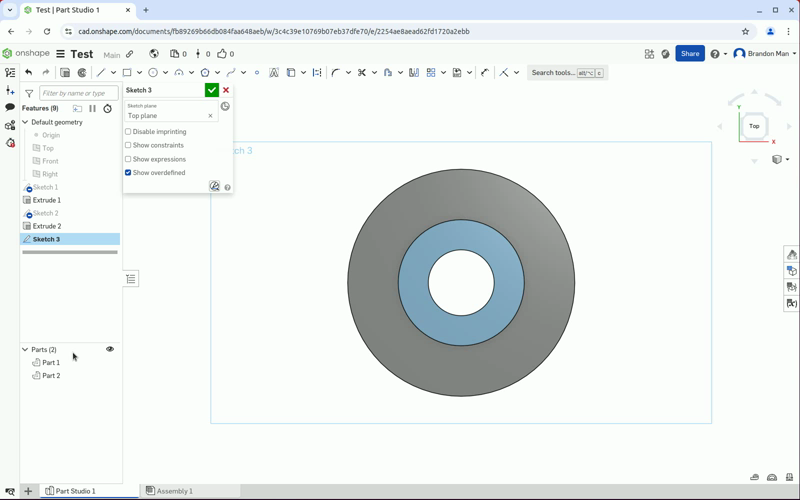
key(y)
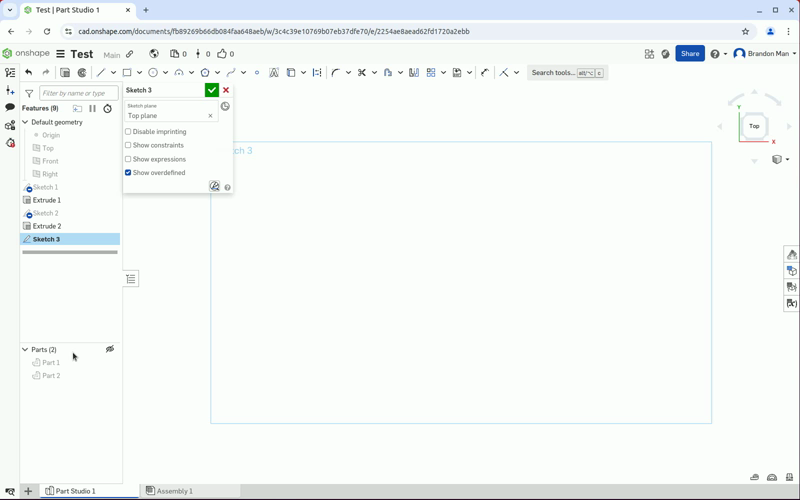
key(c)
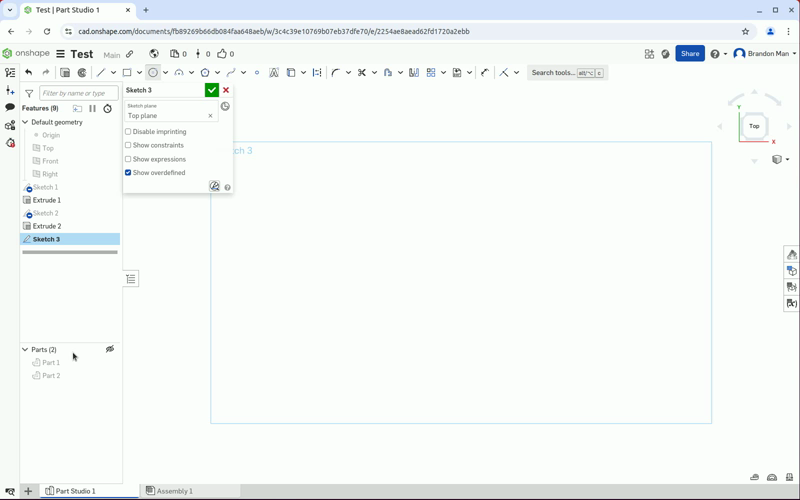
key_down(shift)
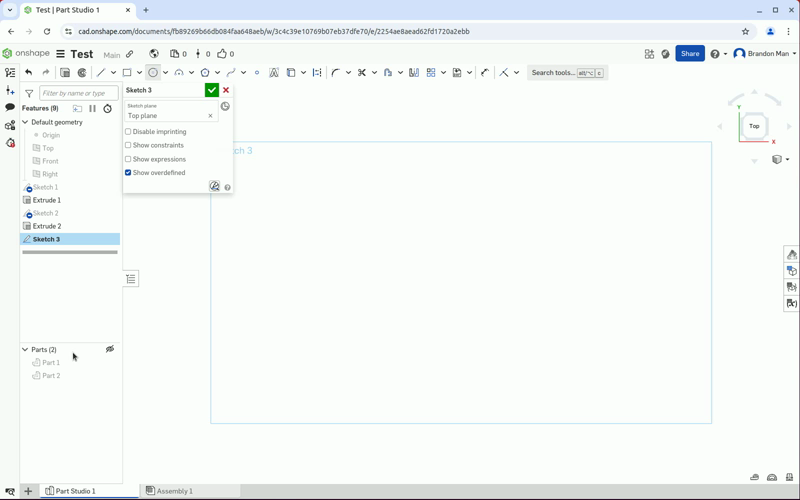
mouse_move(461, 282)
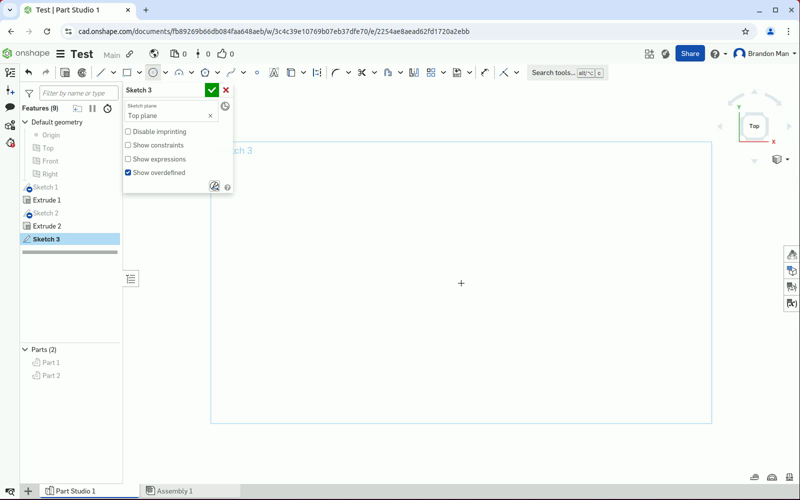
click(461, 282)
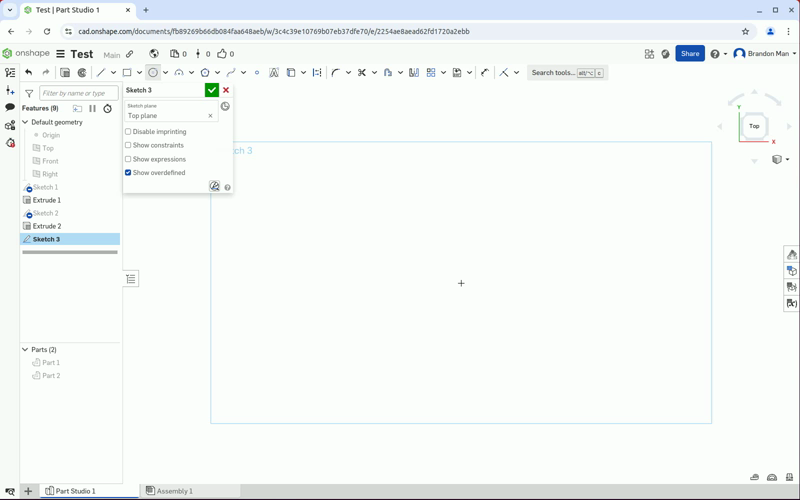
key_up(shift)
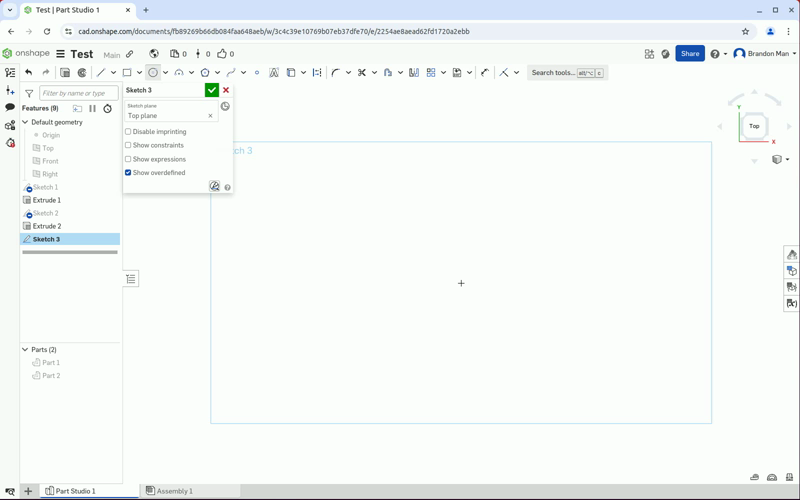
mouse_move(524, 282)
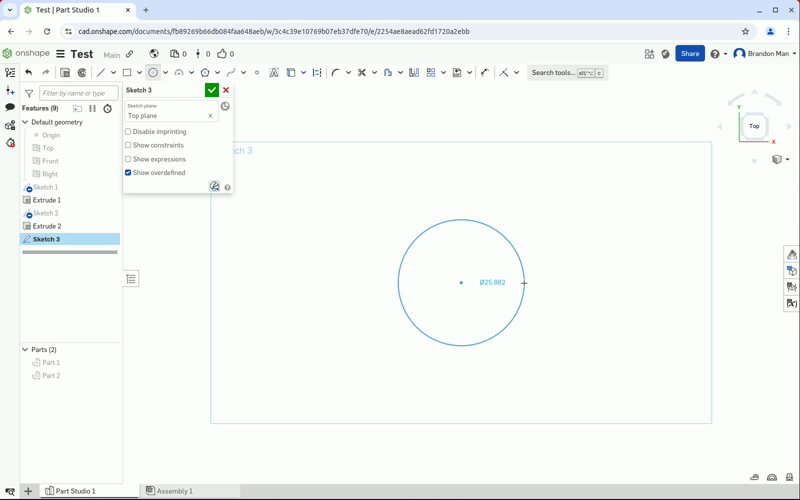
click(524, 282)
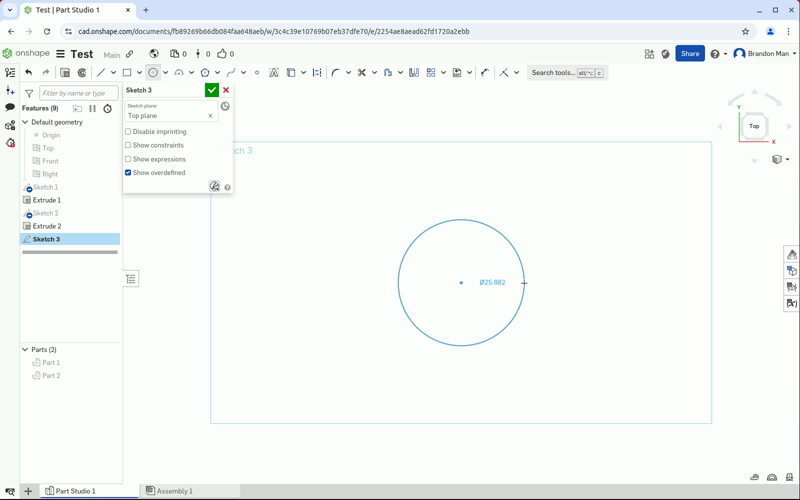
key(esc)
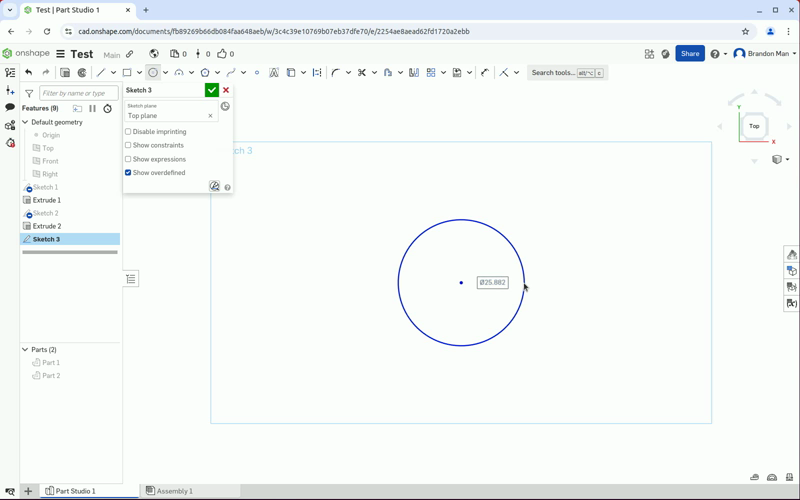
key(c)
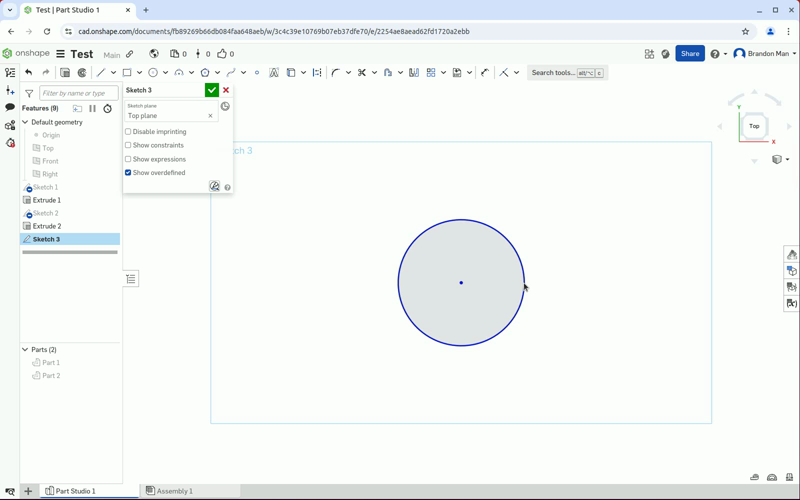
key_down(shift)
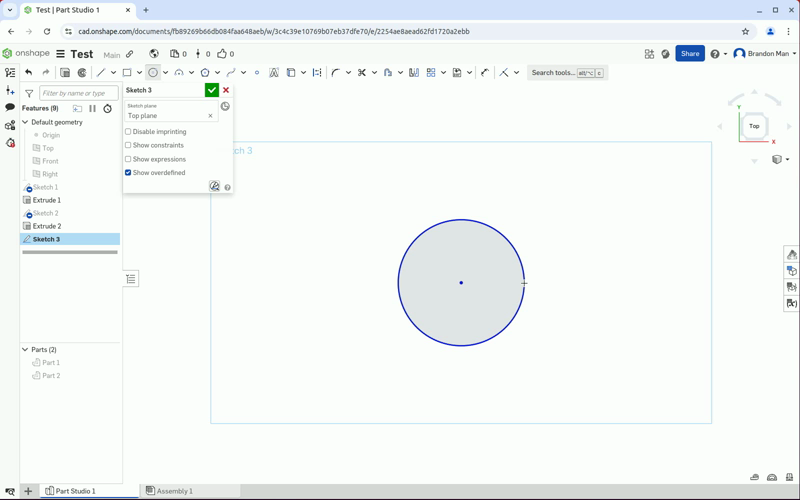
mouse_move(461, 282)
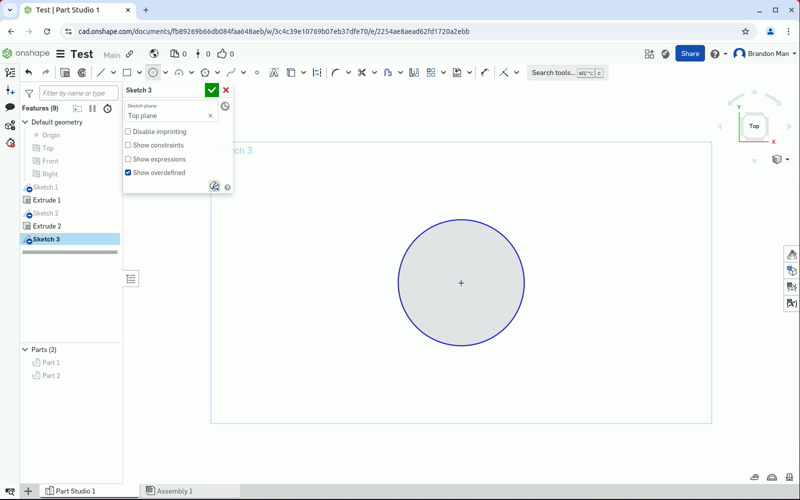
click(461, 282)
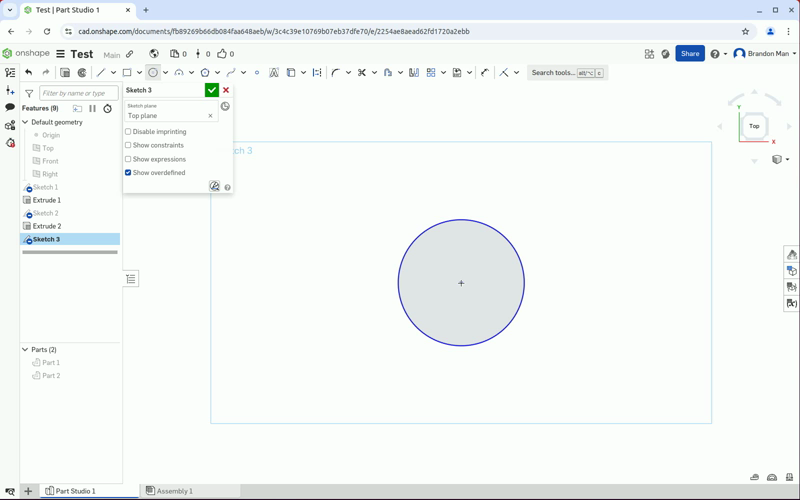
key_up(shift)
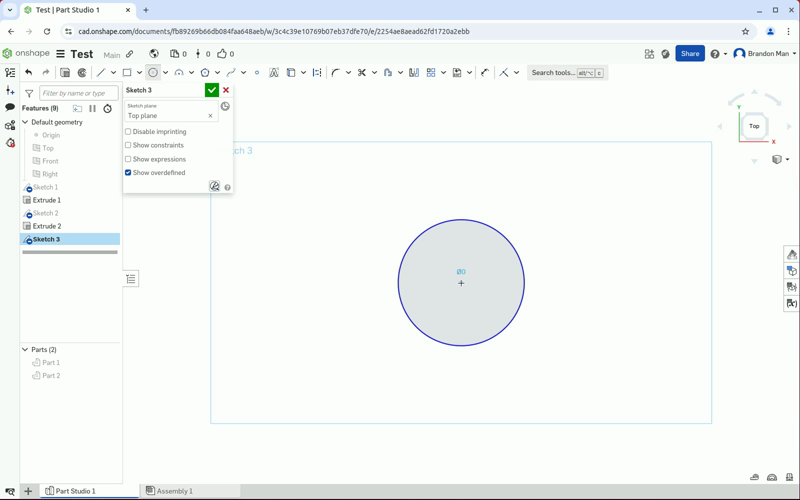
mouse_move(494, 282)
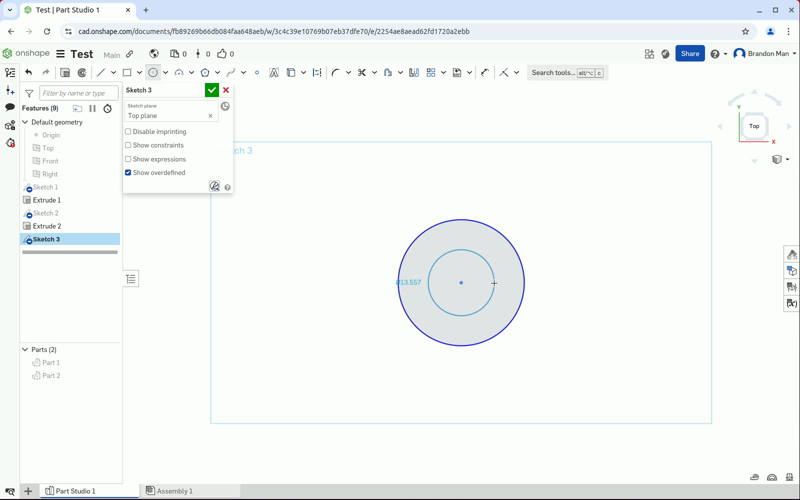
click(494, 282)
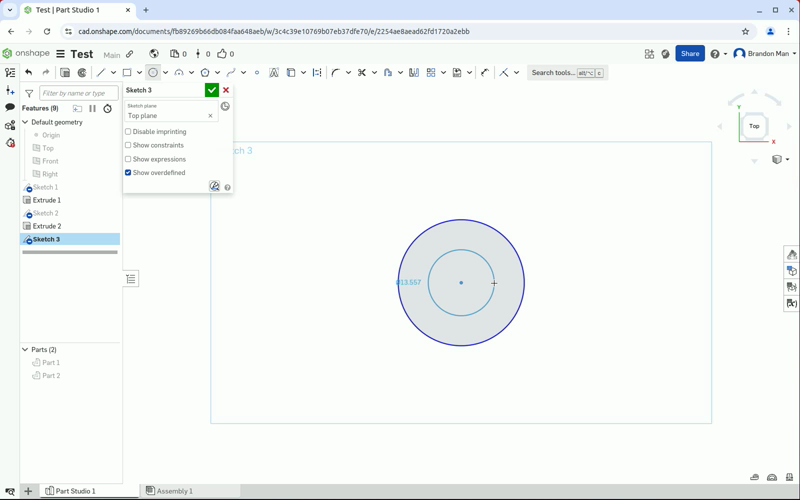
key(esc)
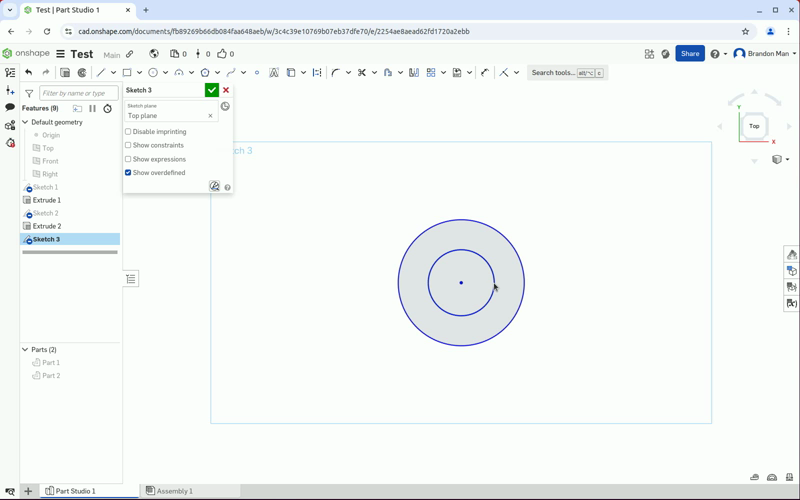
mouse_move(414, 296)
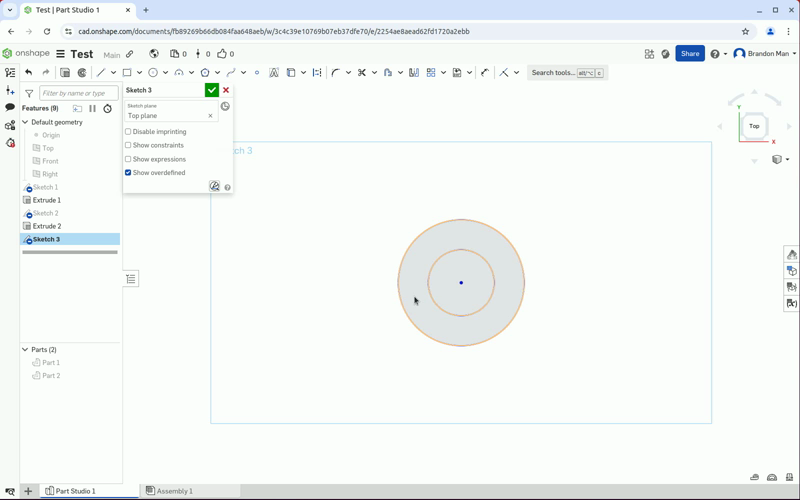
click(414, 296)
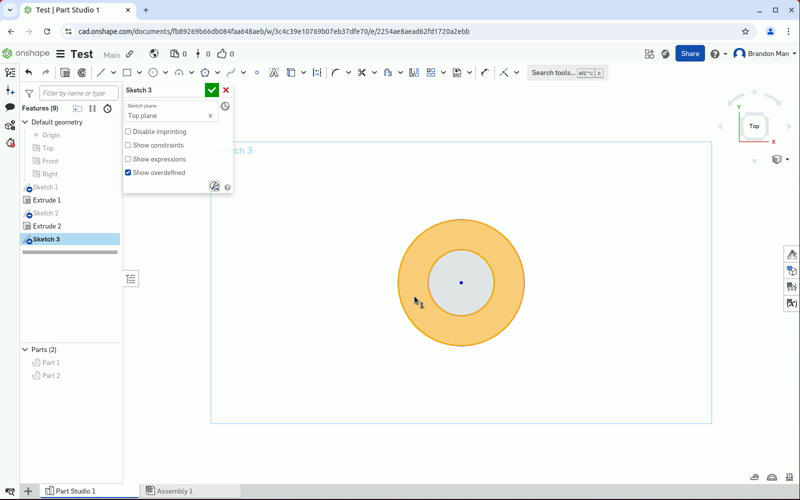
mouse_move(73, 352)
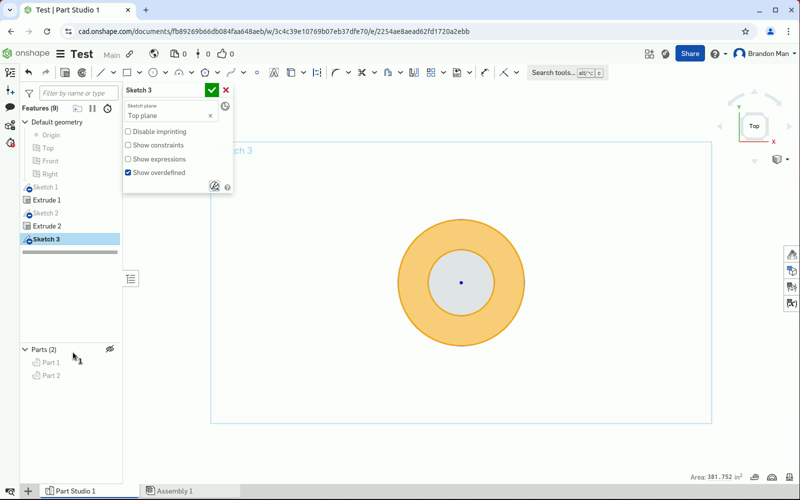
key(shift+y)
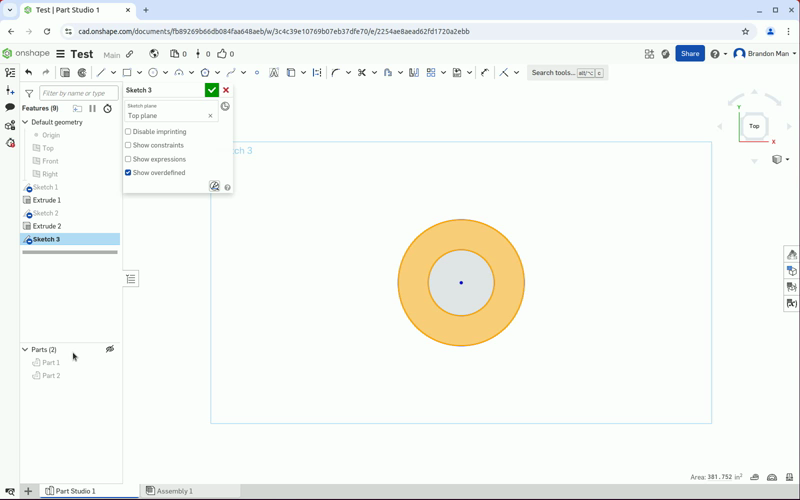
key(shift+e)
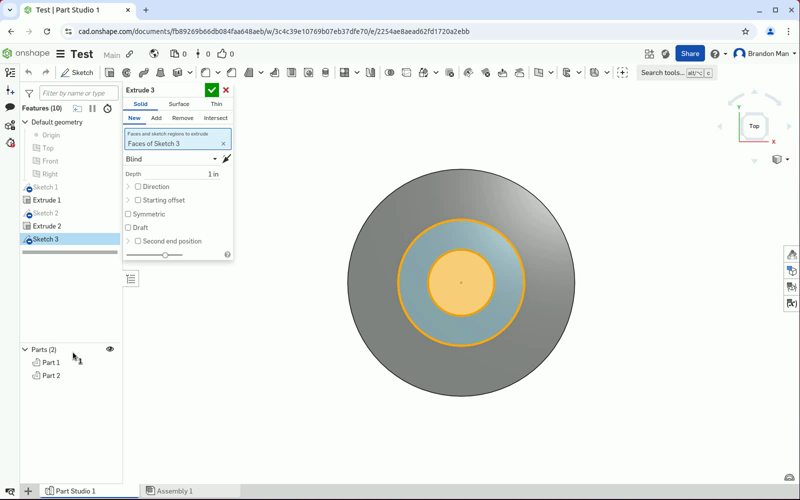
mouse_move(143, 106)
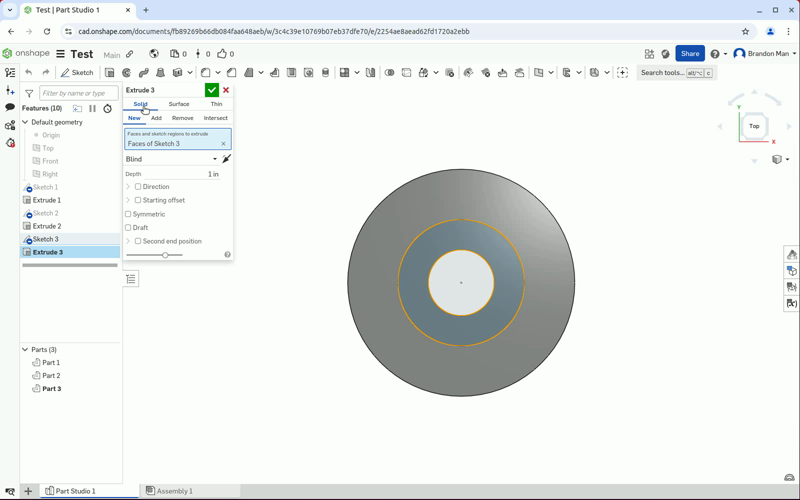
click(143, 106)
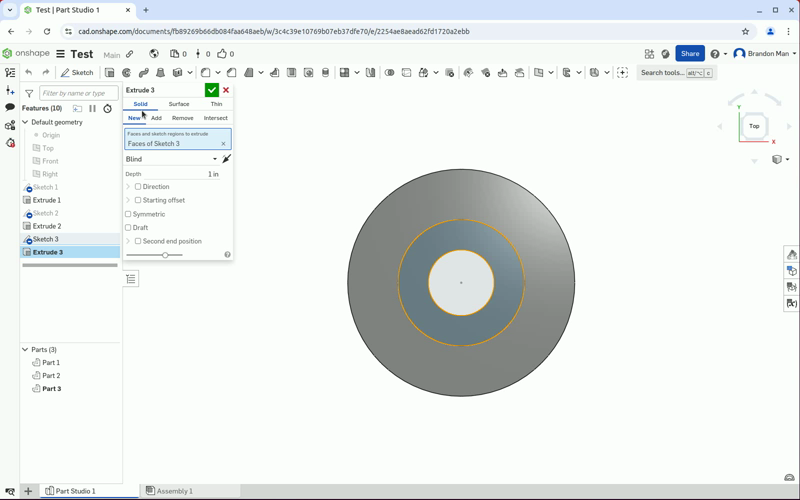
mouse_move(137, 120)
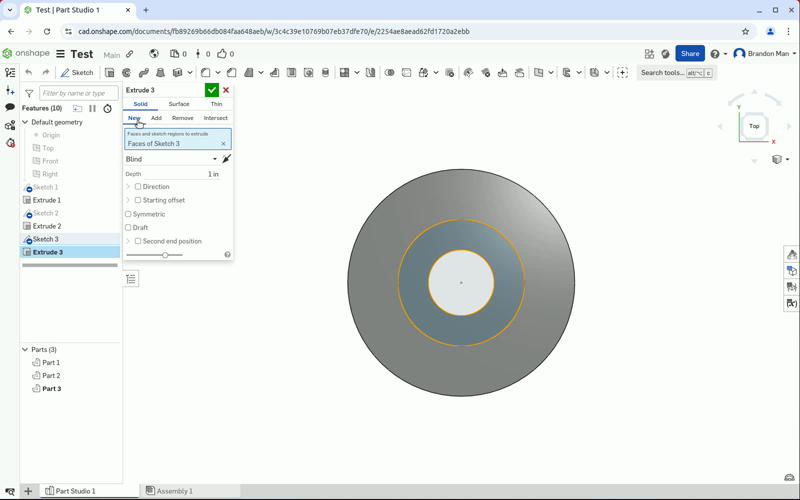
click(137, 120)
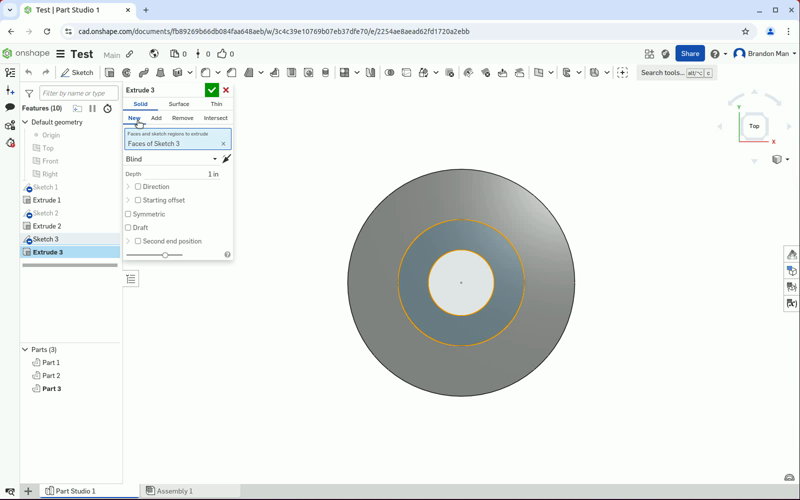
key(tab, 4)
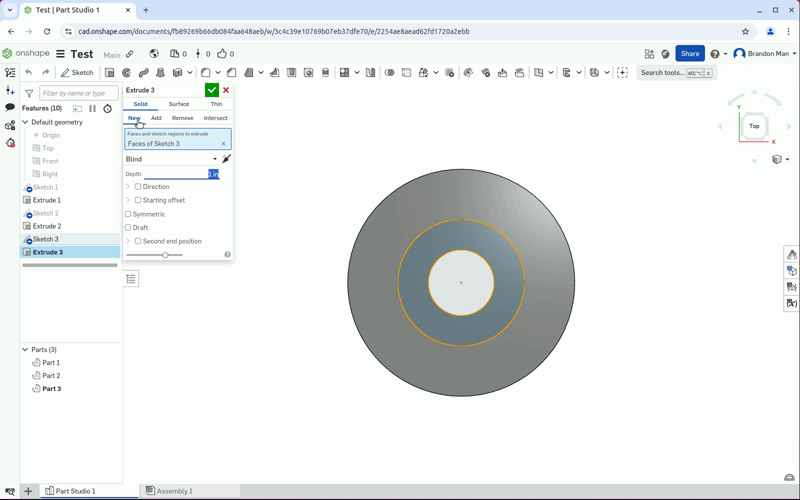
text(-7.221)
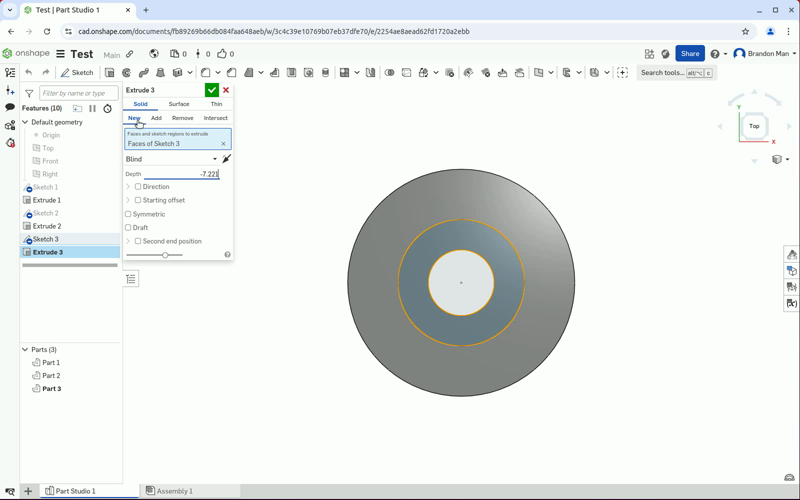
key(enter)
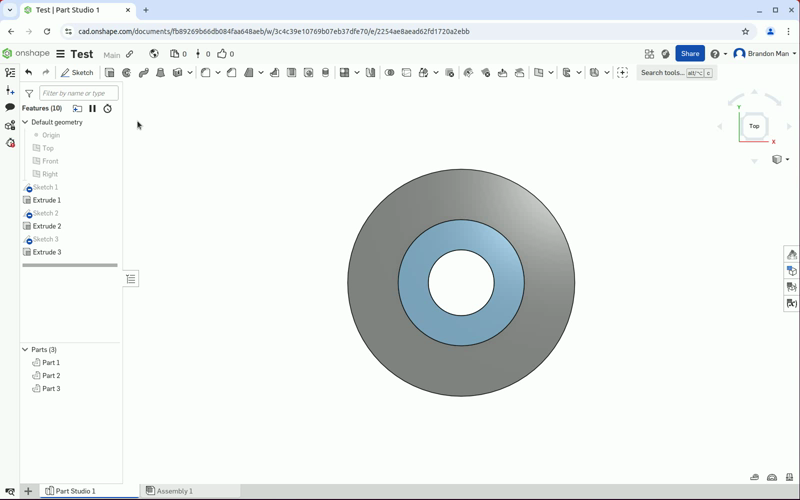
key(shift+h)
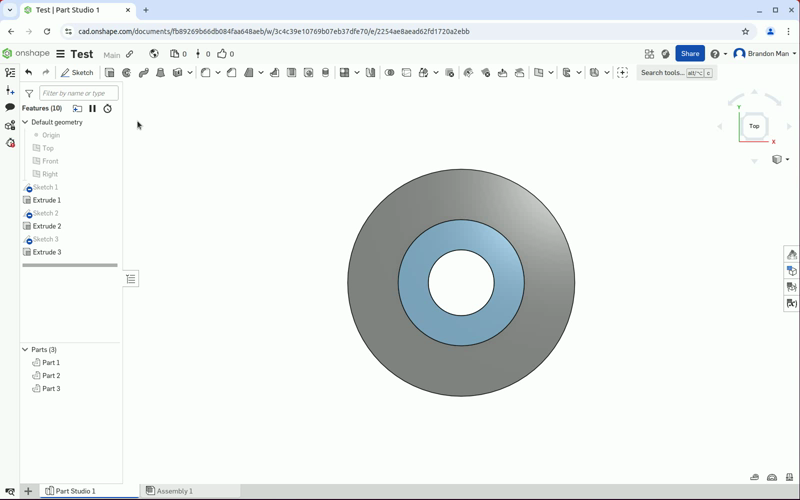
key(shift+h)
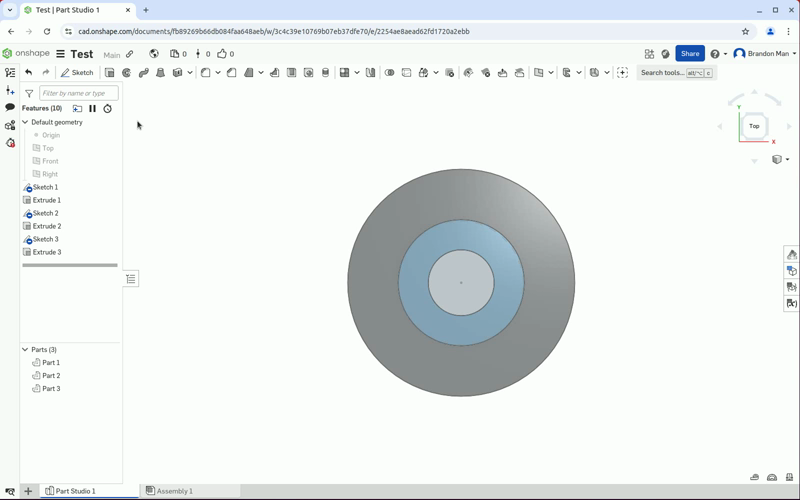
key(shift+7)
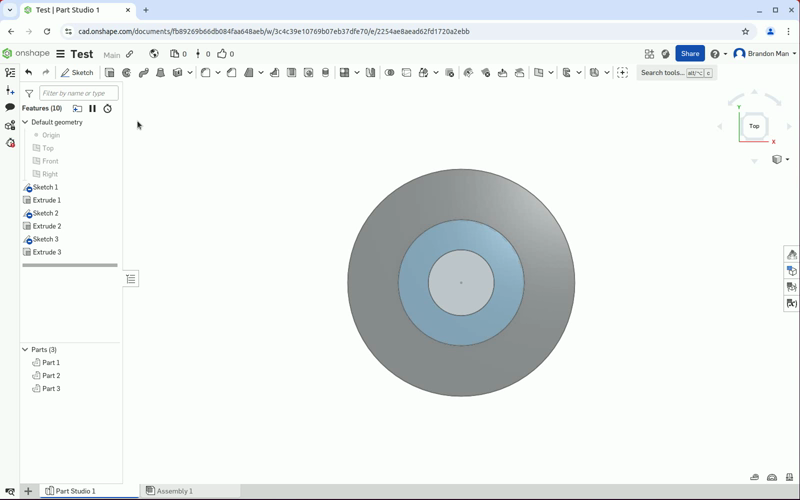
key(up, 3)
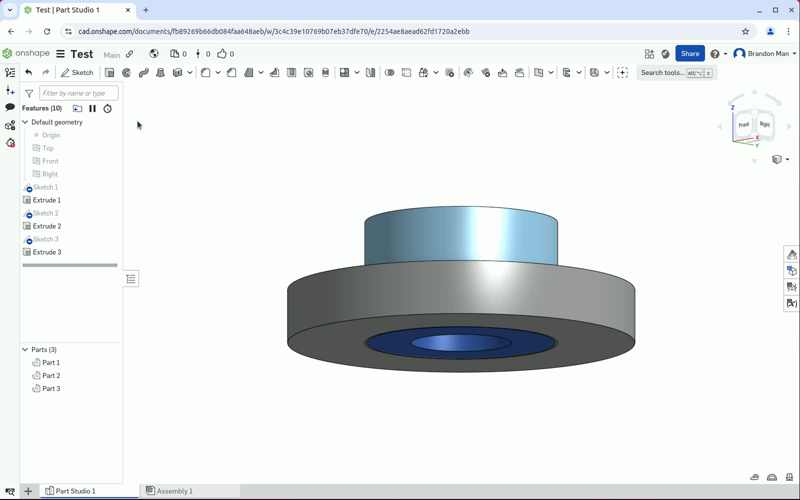
key(left, 3)
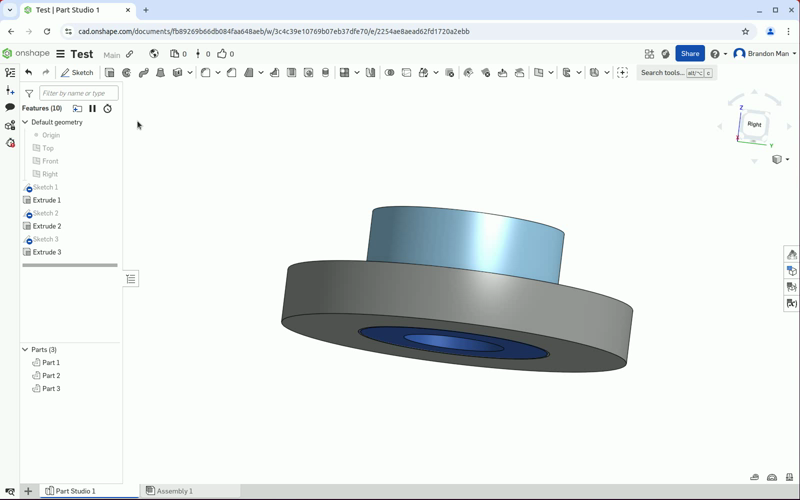
key(right, 3)
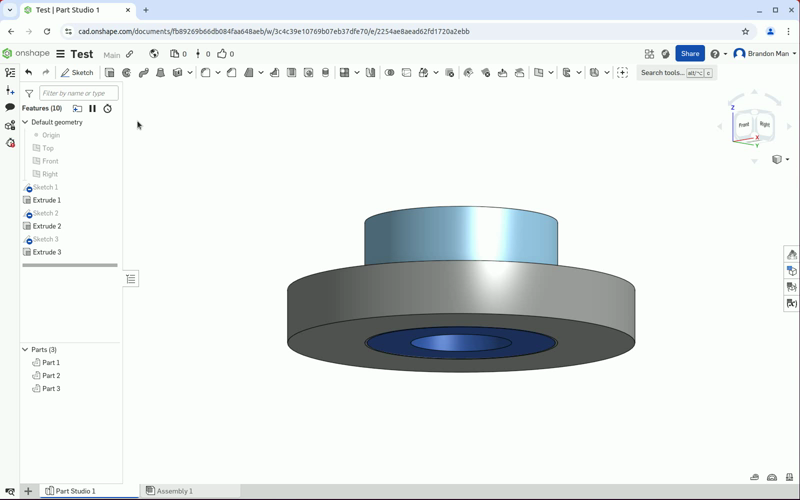
key(down, 3)
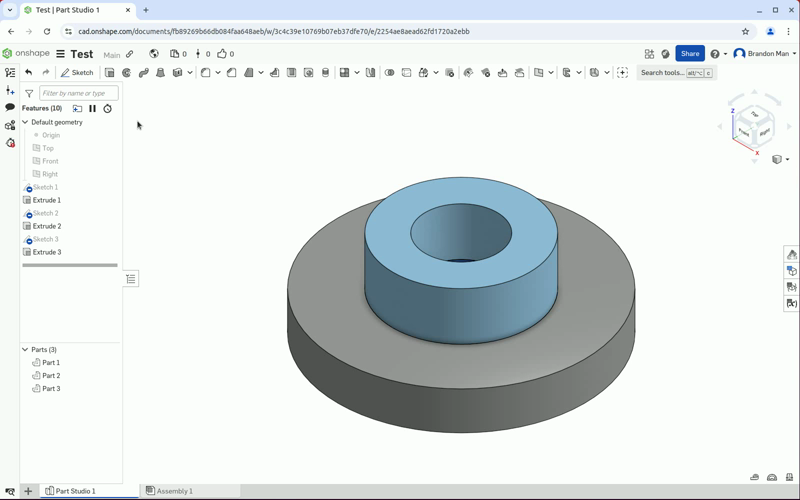
mouse_move(73, 189)
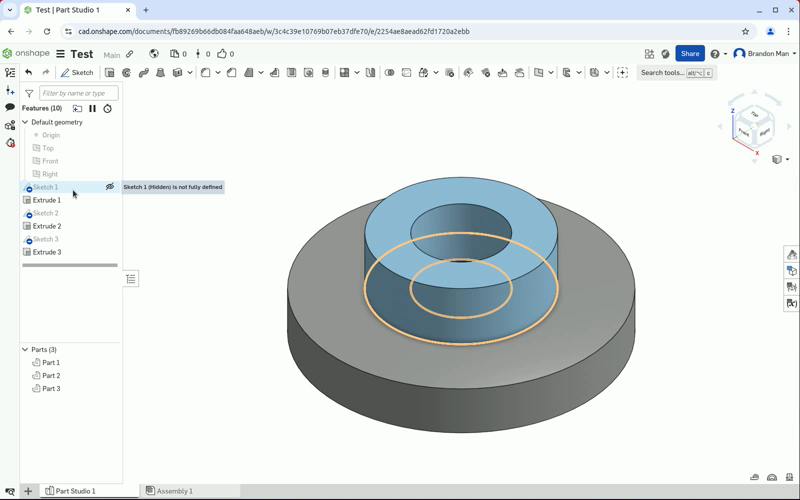
click(73, 189)